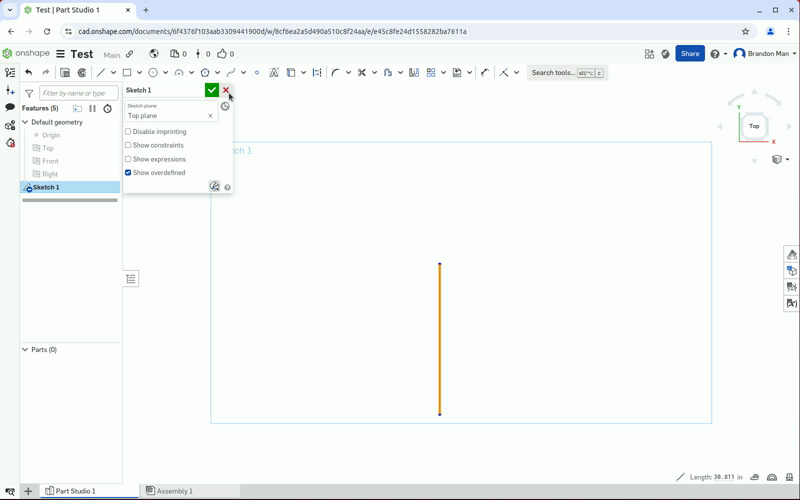
key(shift+h)
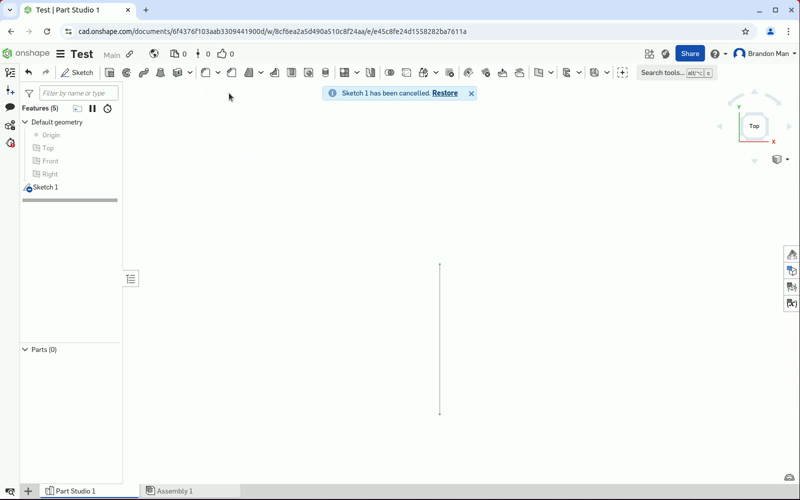
key(shift+s)
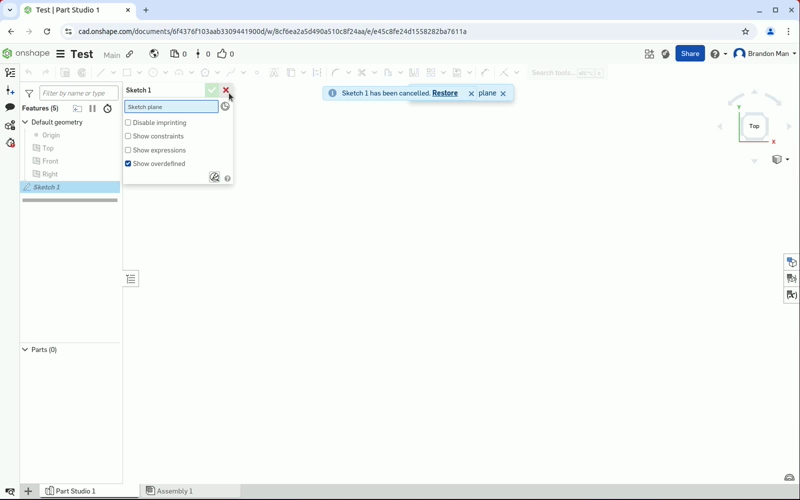
mouse_move(73, 150)
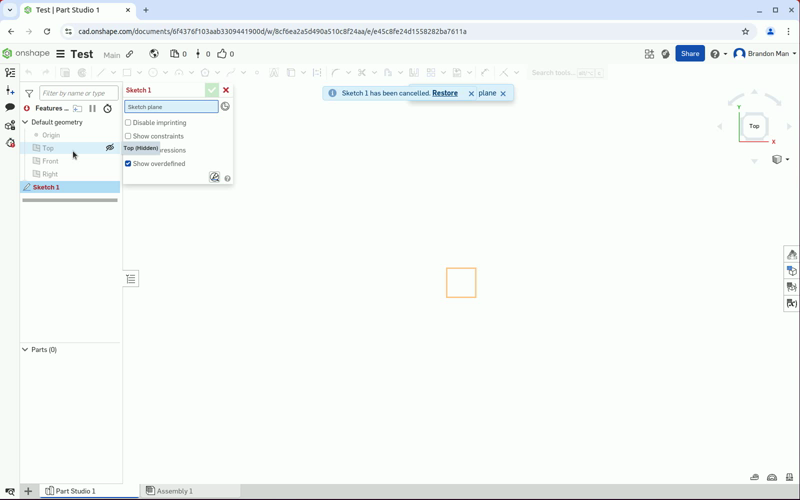
click(73, 150)
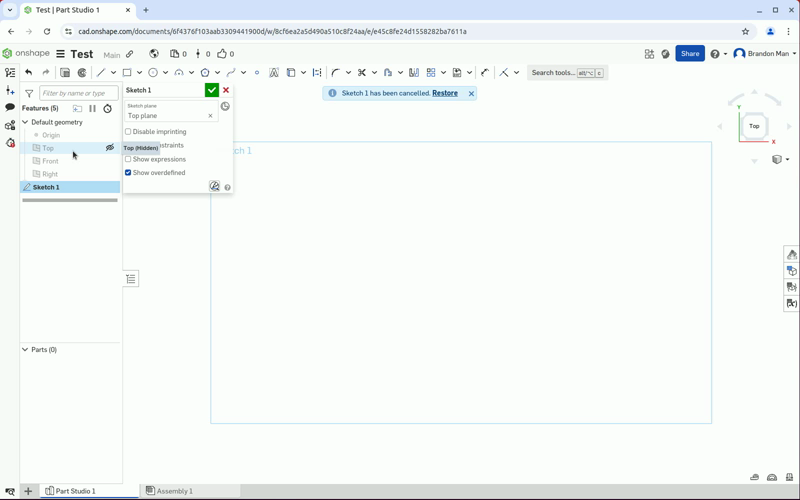
mouse_move(73, 352)
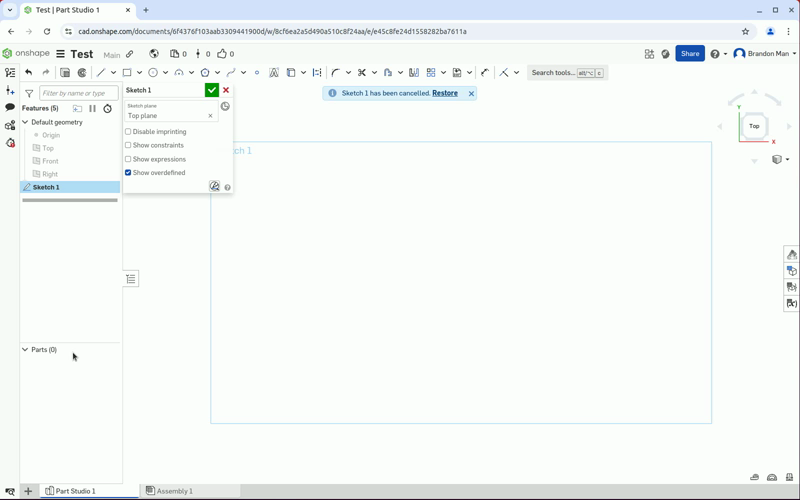
key(y)
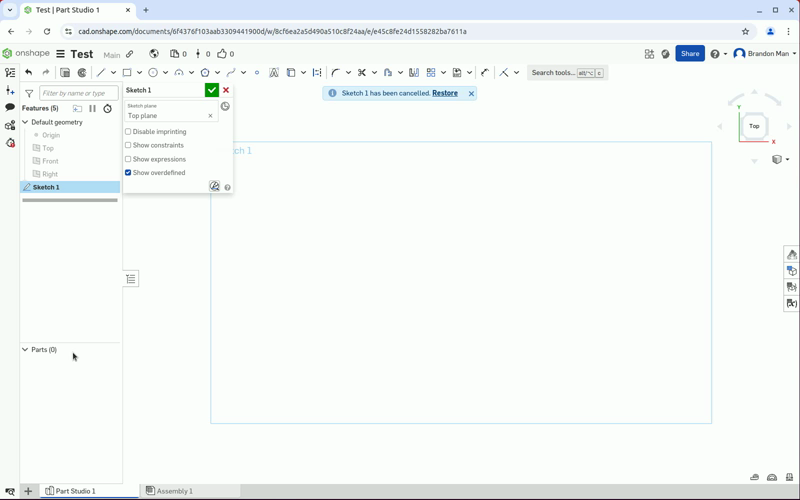
key(l)
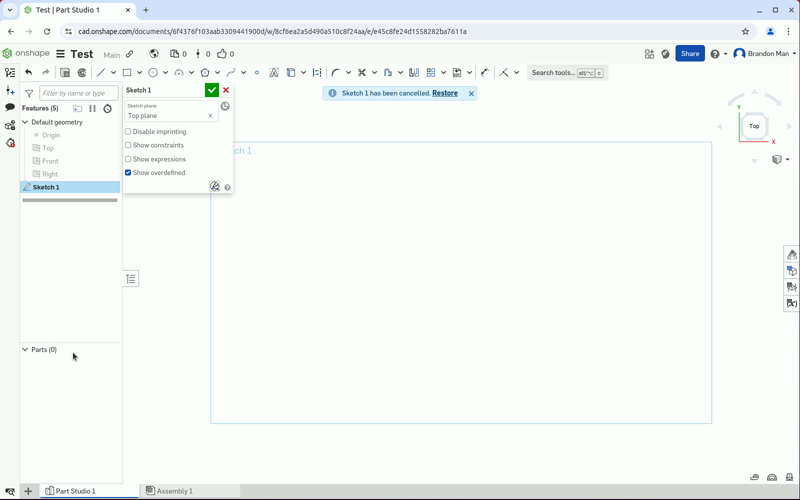
key_down(shift)
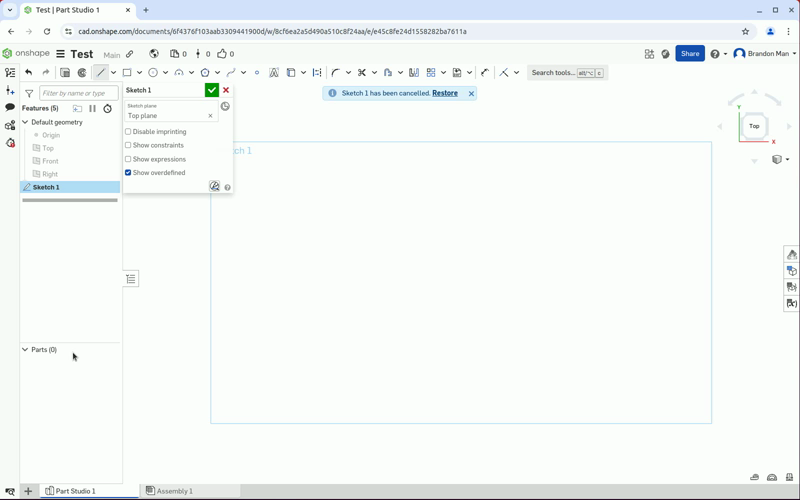
mouse_move(460, 282)
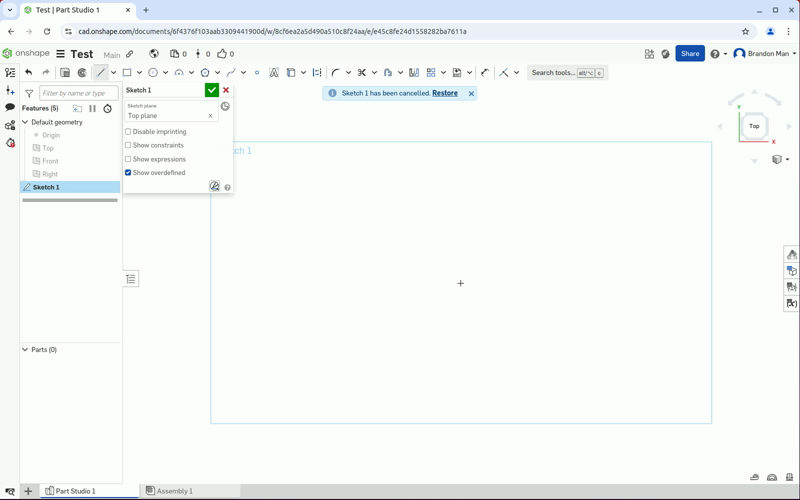
click(460, 282)
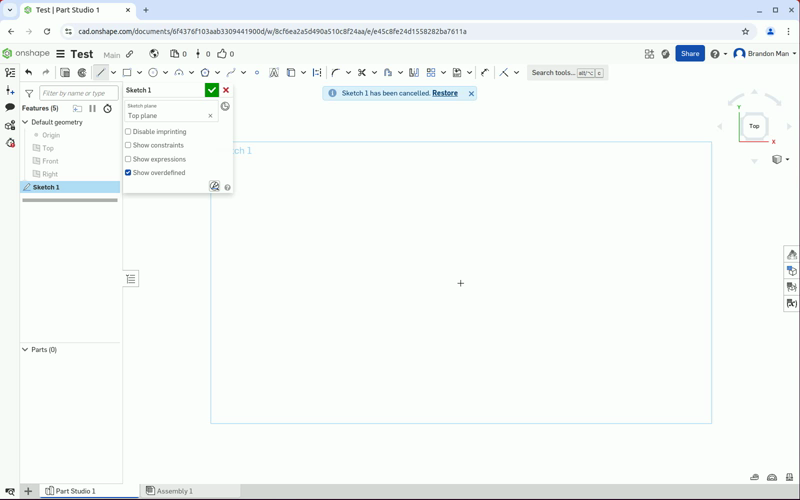
key_up(shift)
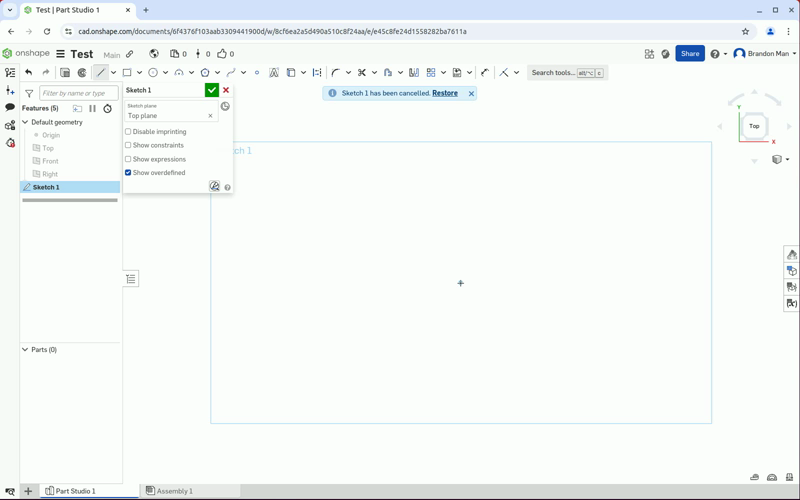
key_down(shift)
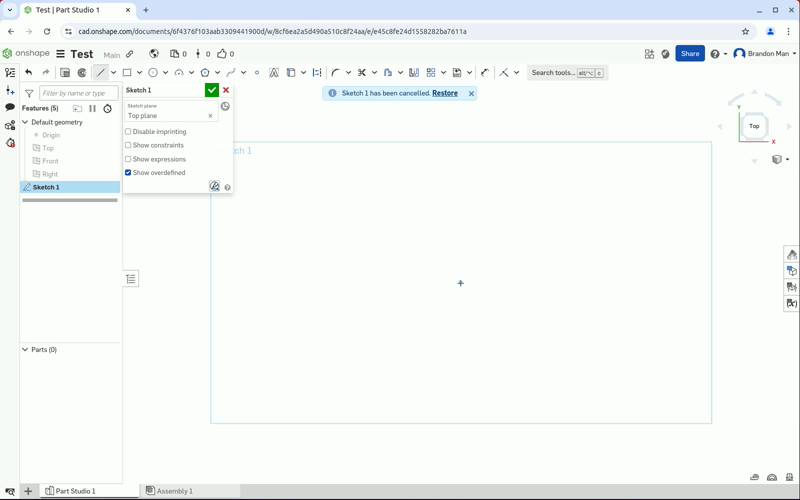
mouse_move(573, 282)
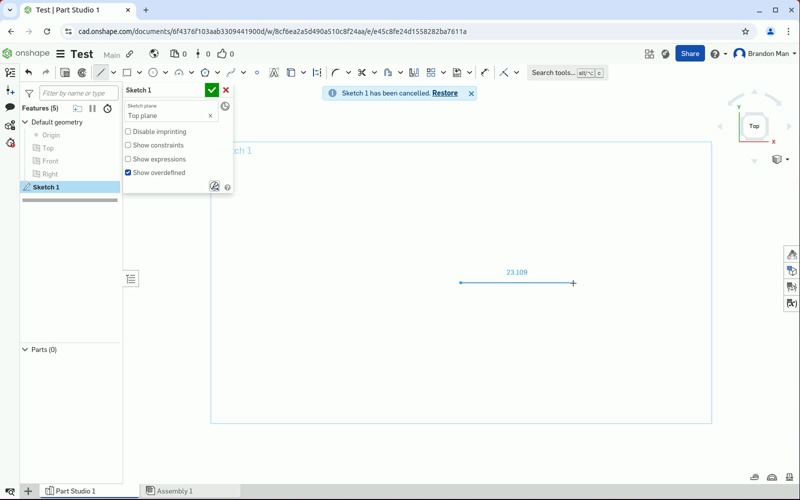
click(573, 282)
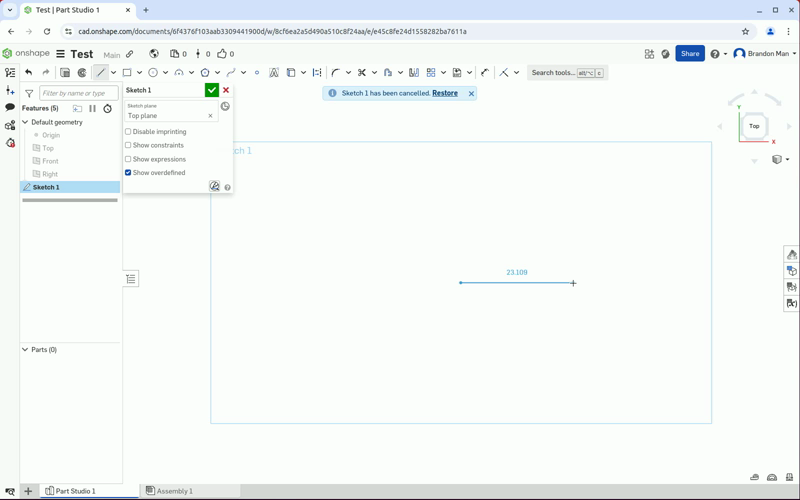
key_up(shift)
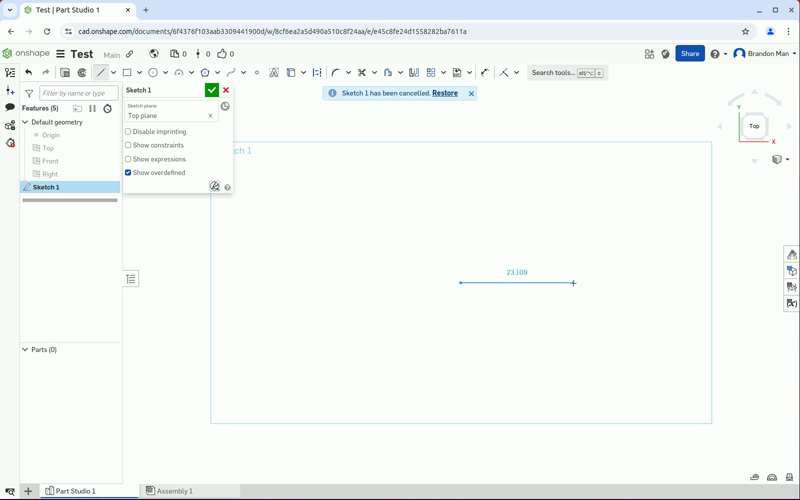
key_down(shift)
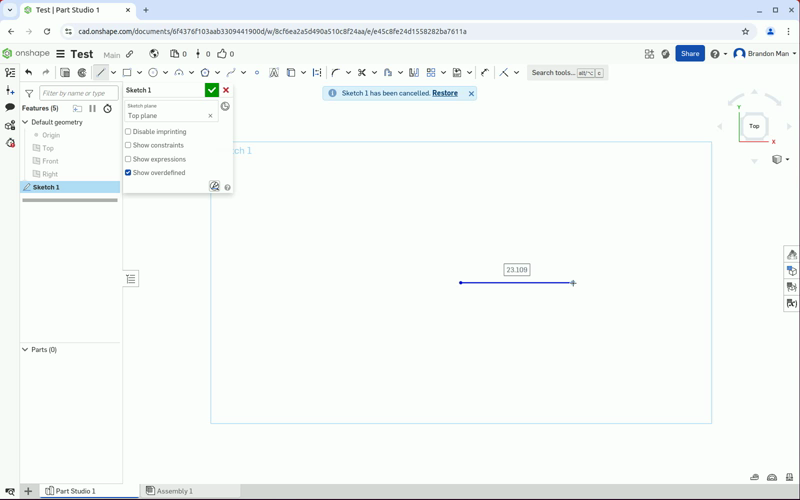
mouse_move(589, 282)
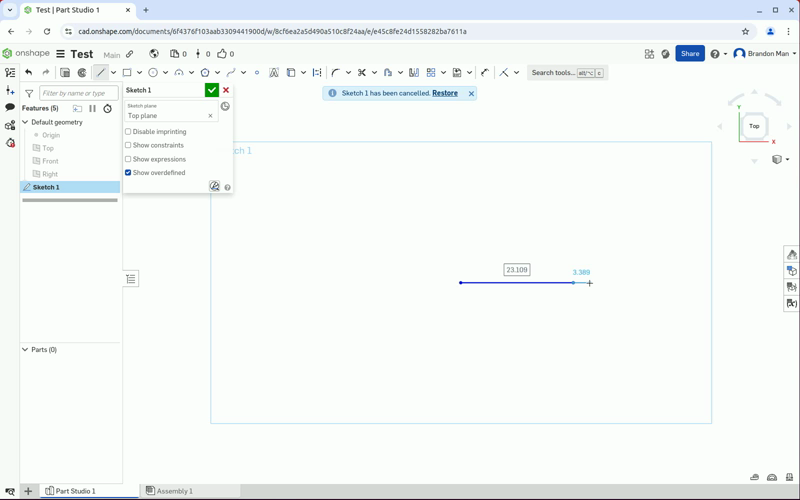
mouse_move(573, 241)
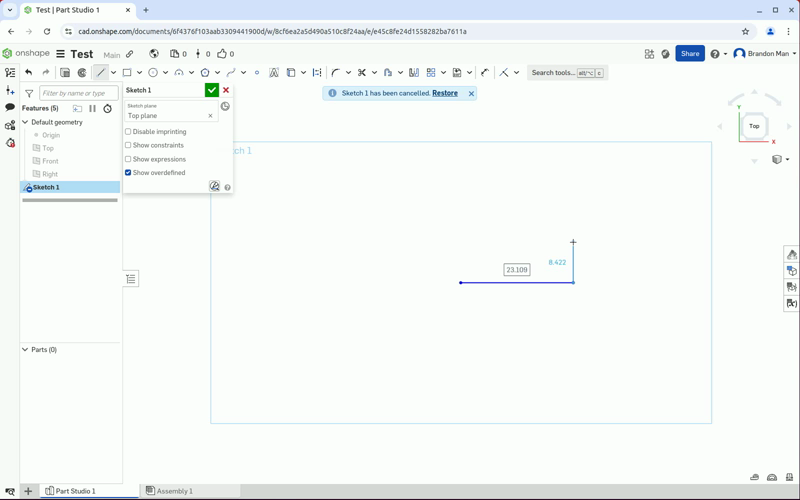
click(573, 241)
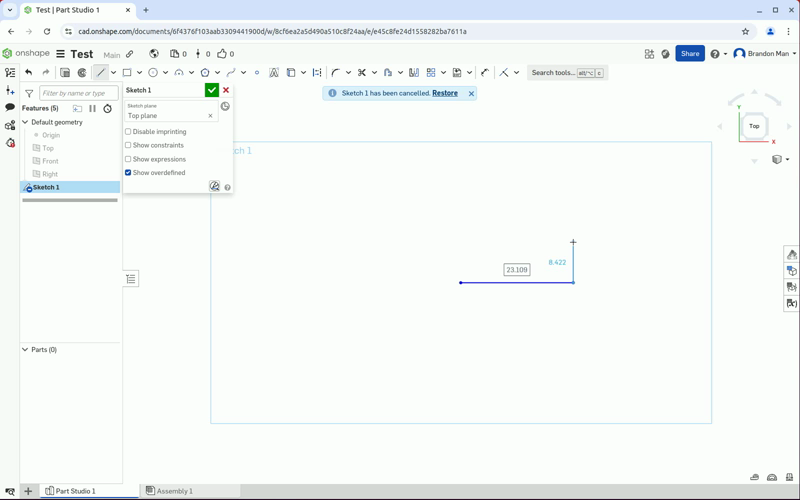
key_up(shift)
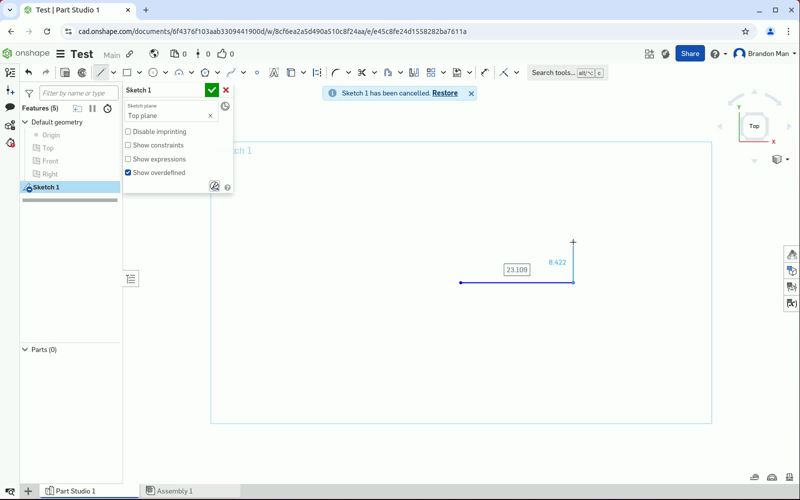
key_down(shift)
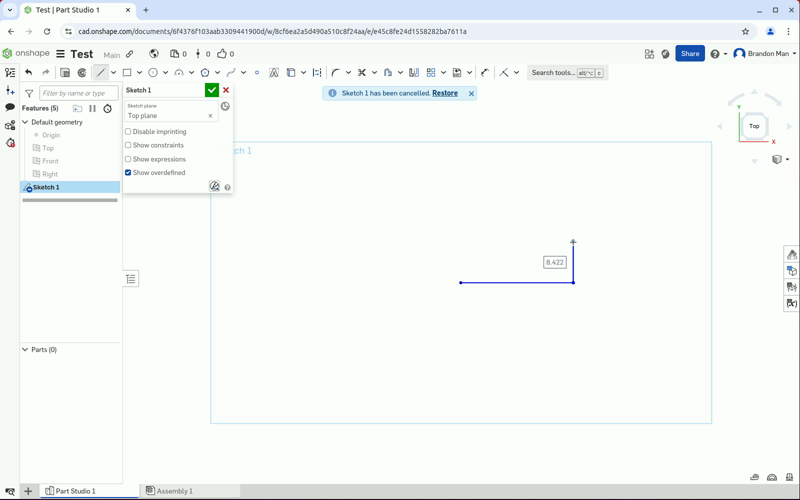
mouse_move(460, 241)
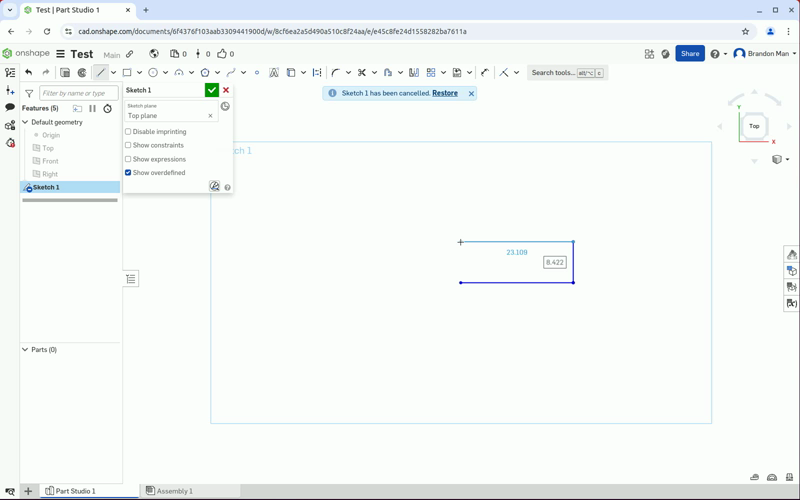
click(460, 241)
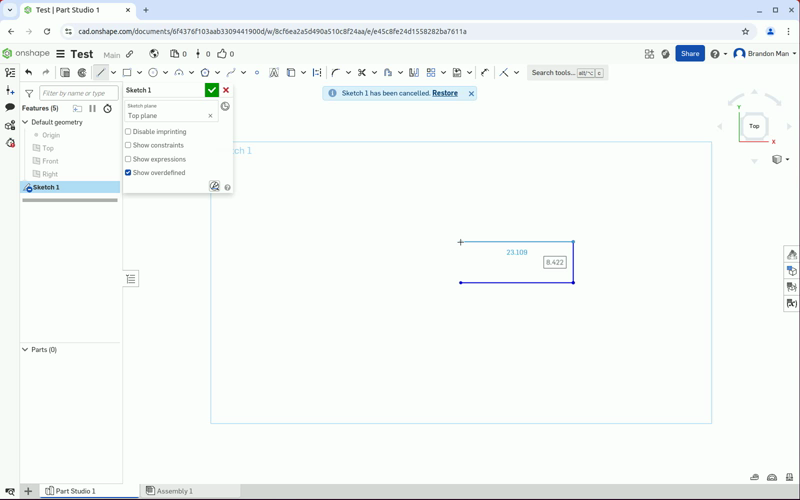
key_up(shift)
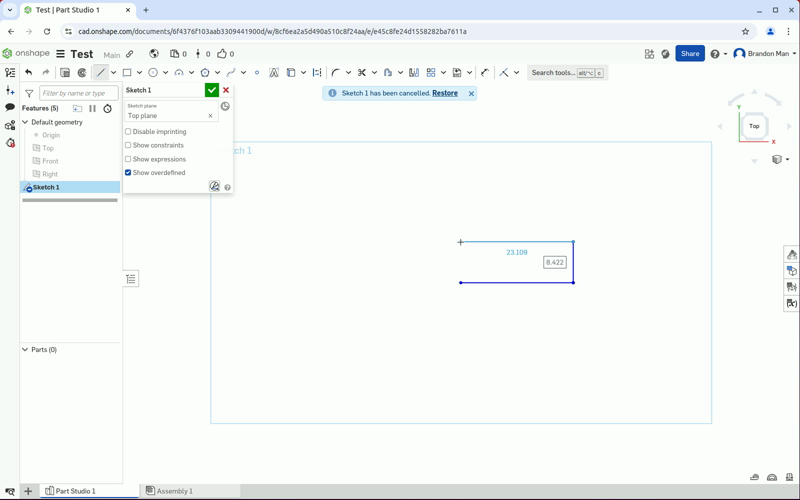
mouse_move(490, 241)
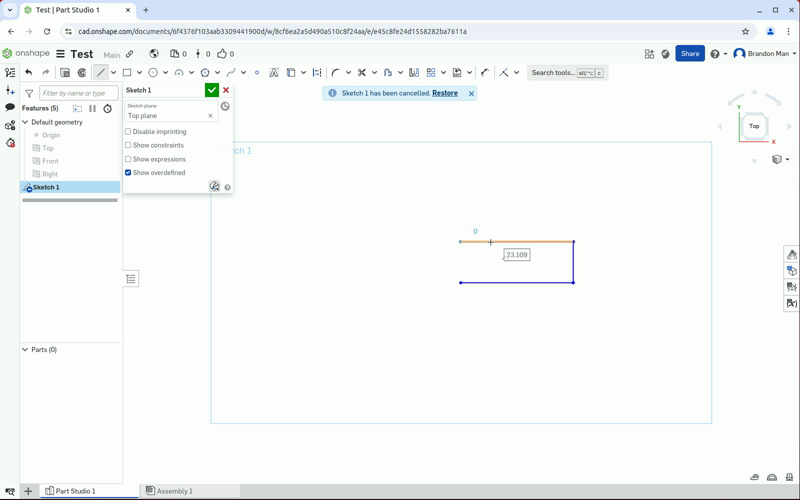
key_down(shift)
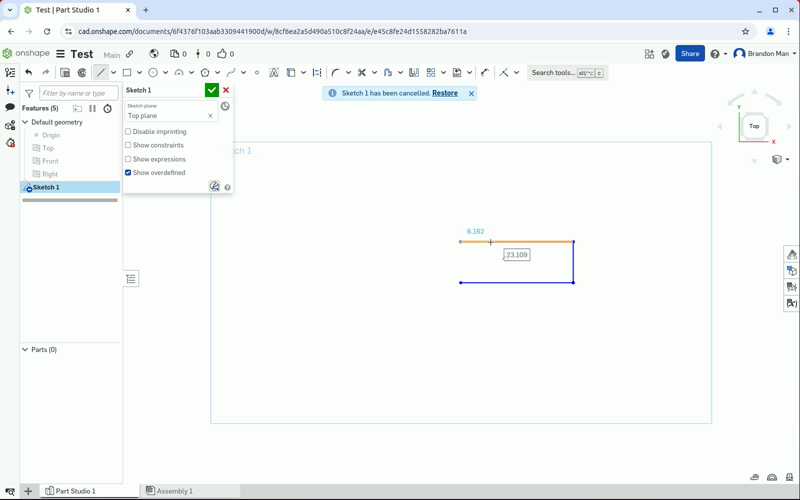
mouse_move(460, 282)
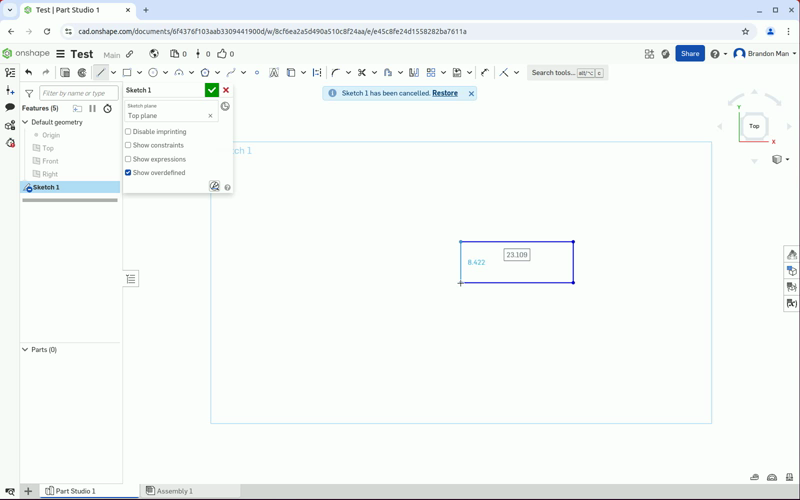
key_up(shift)
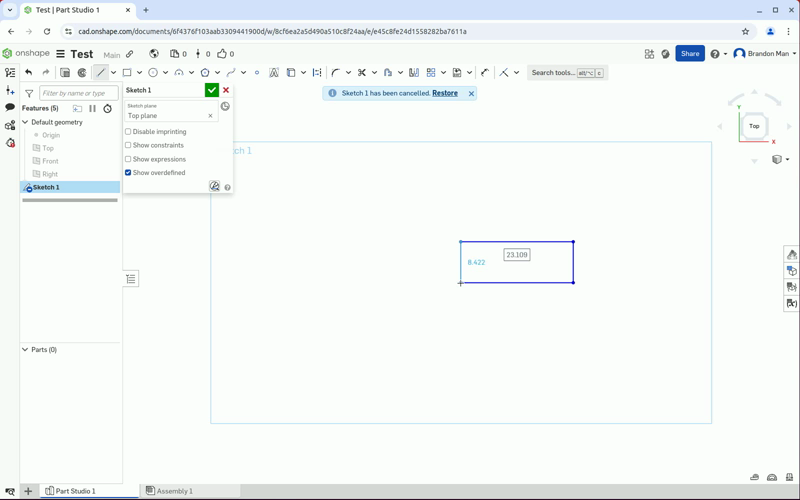
click(460, 282)
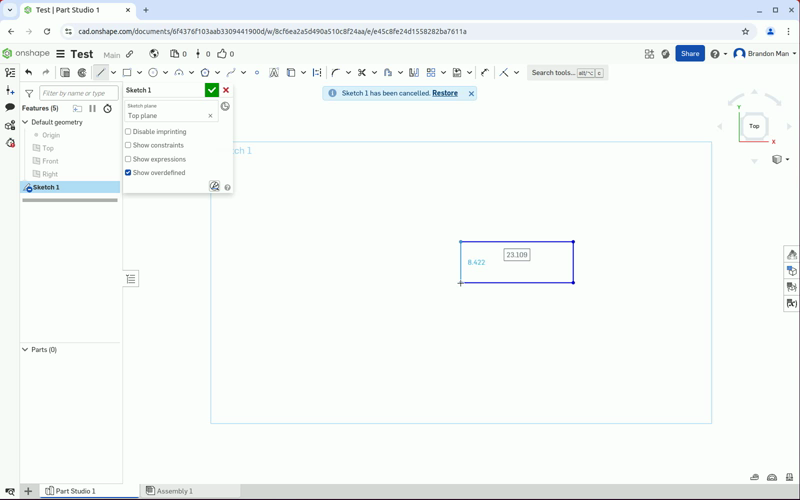
key(esc)
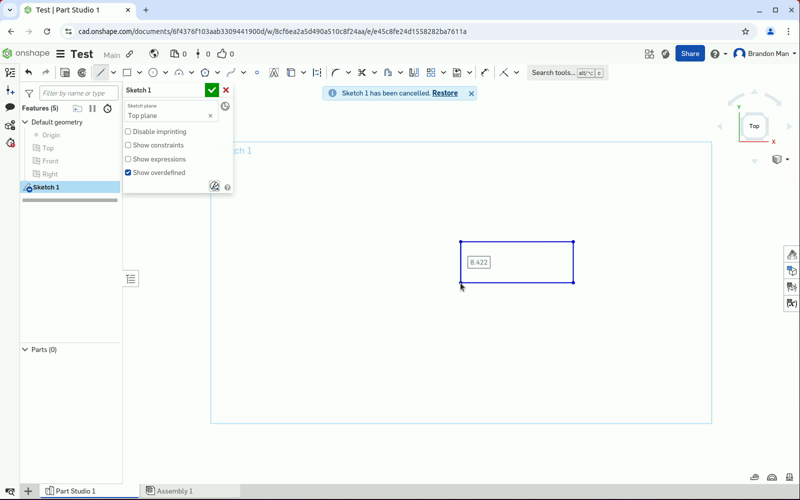
mouse_move(520, 246)
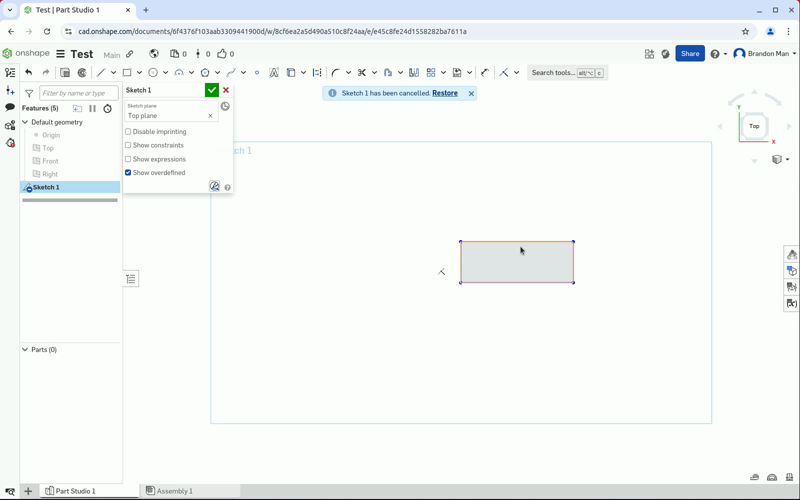
click(520, 246)
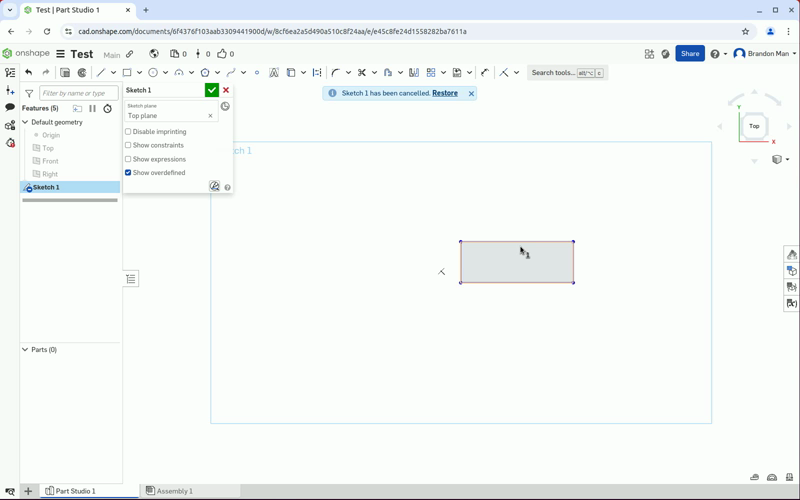
mouse_move(73, 352)
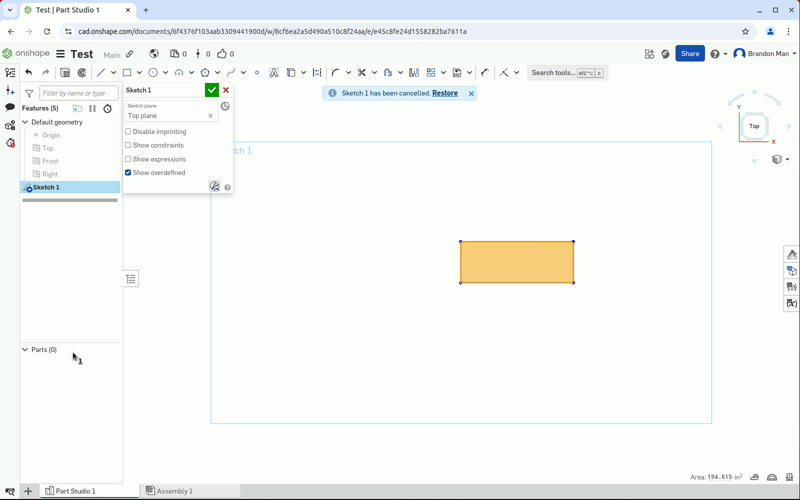
key(shift+y)
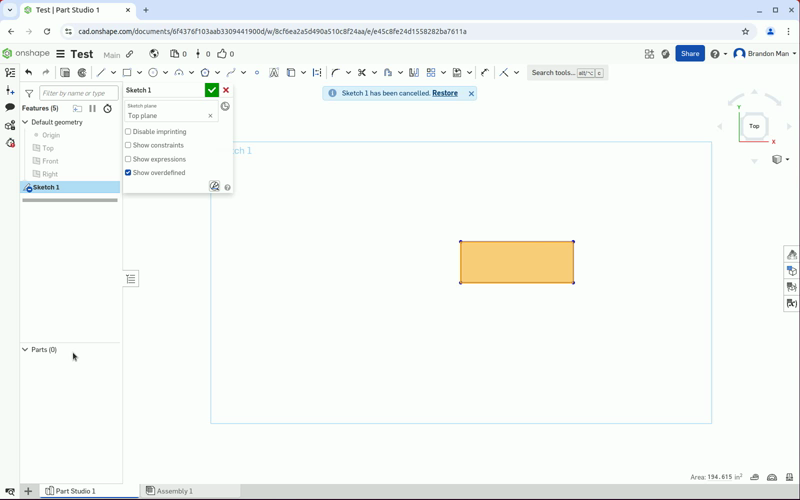
key(shift+e)
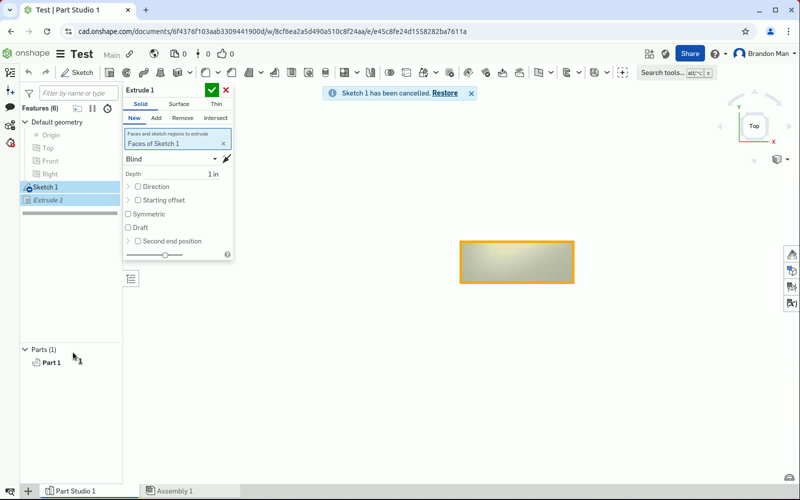
mouse_move(143, 106)
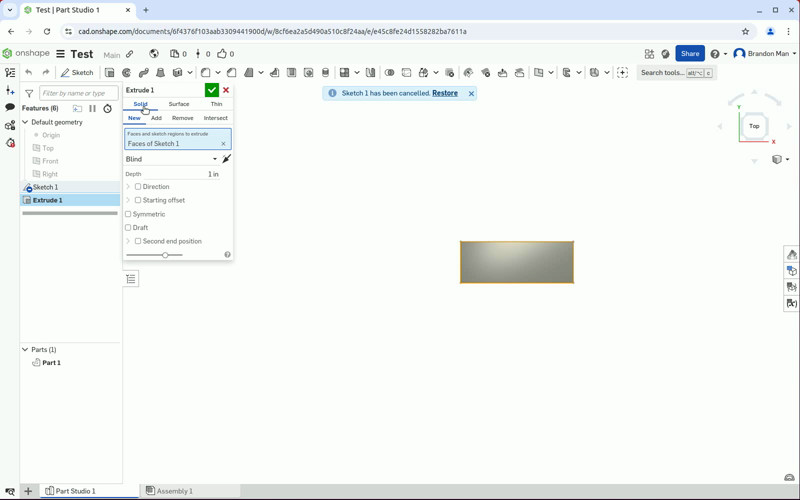
click(143, 106)
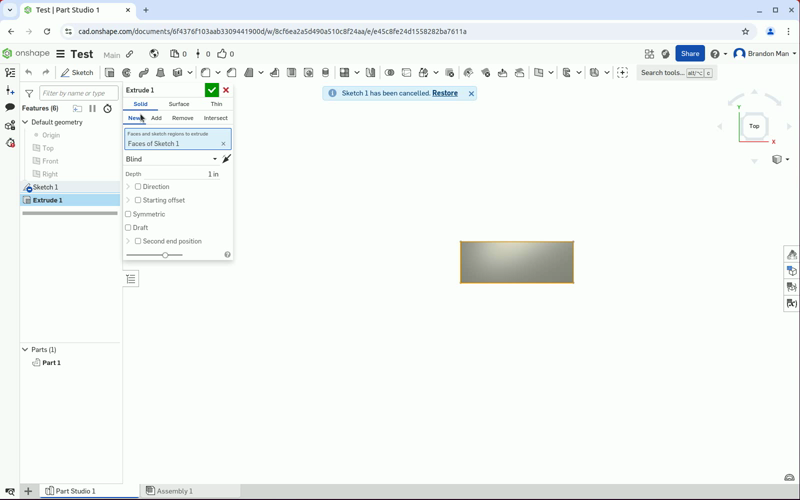
mouse_move(137, 120)
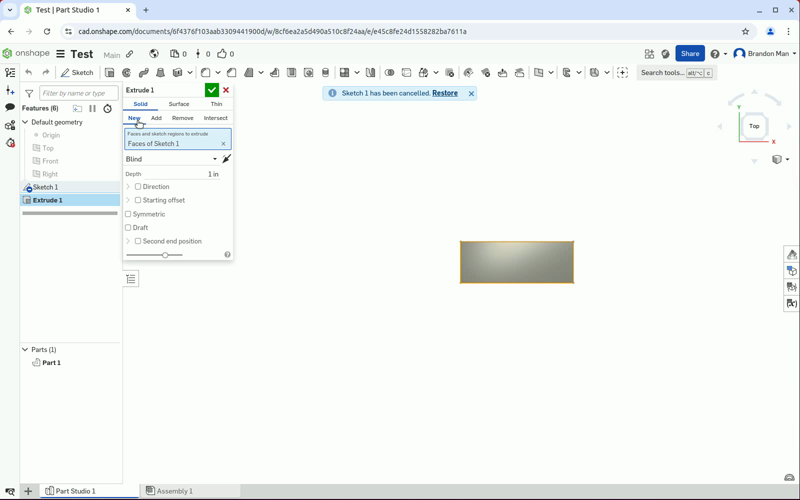
click(137, 120)
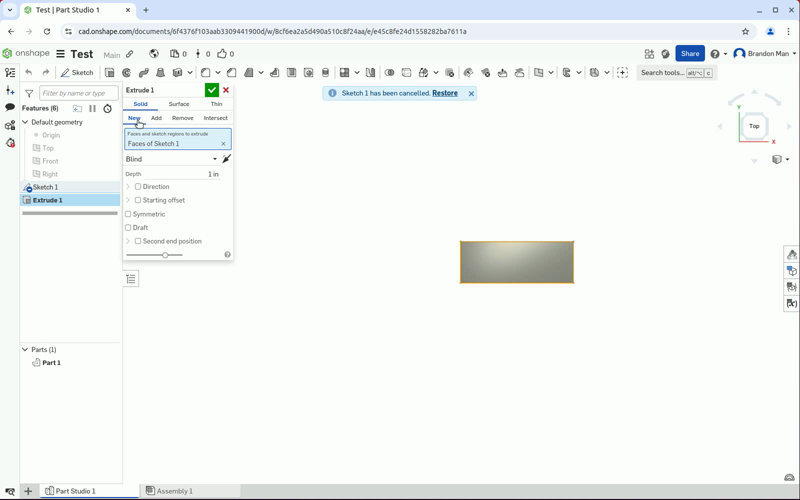
key(tab, 4)
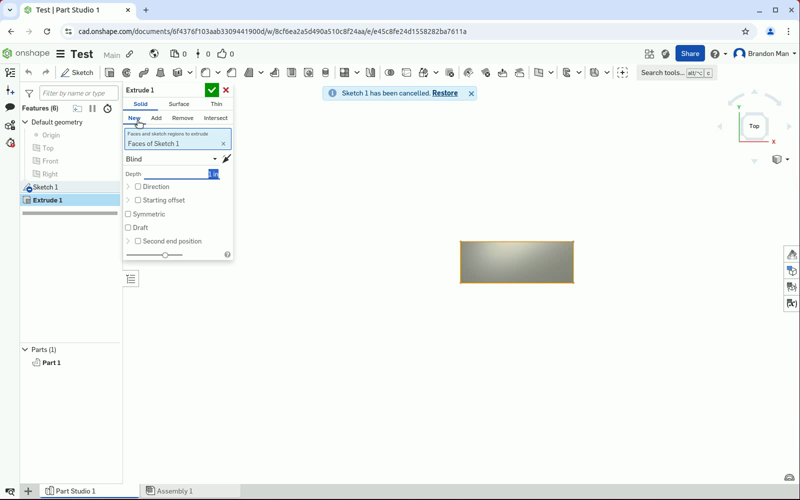
text(18.053)
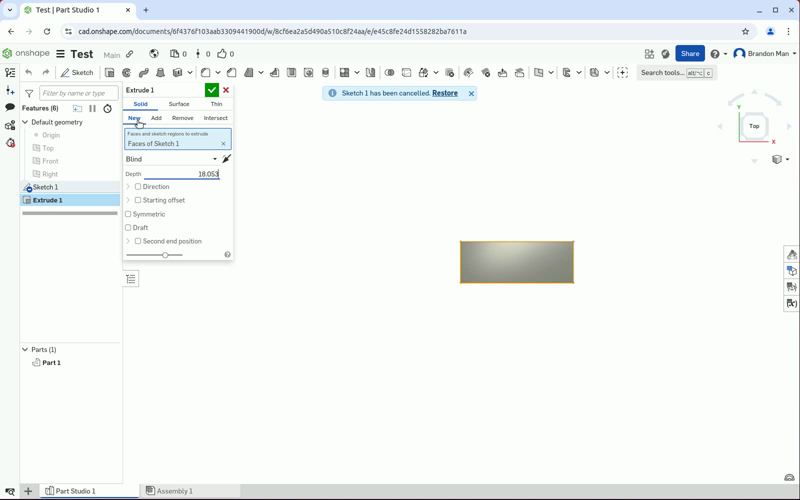
key(enter)
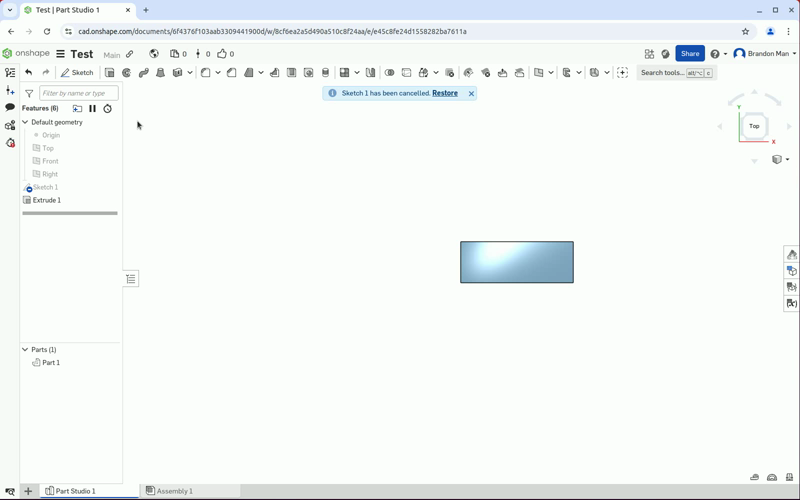
key(shift+h)
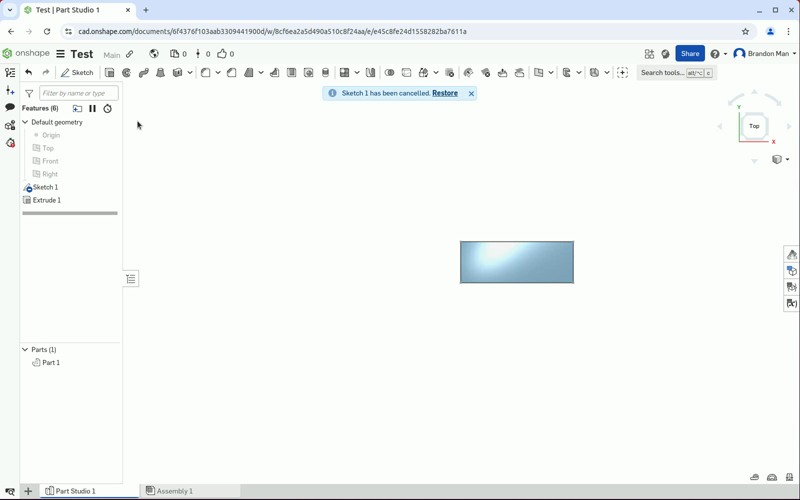
key(shift+h)
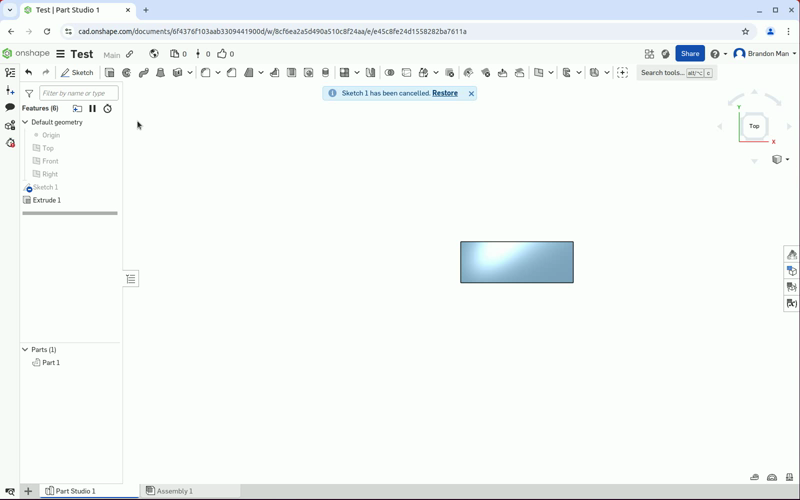
mouse_move(73, 189)
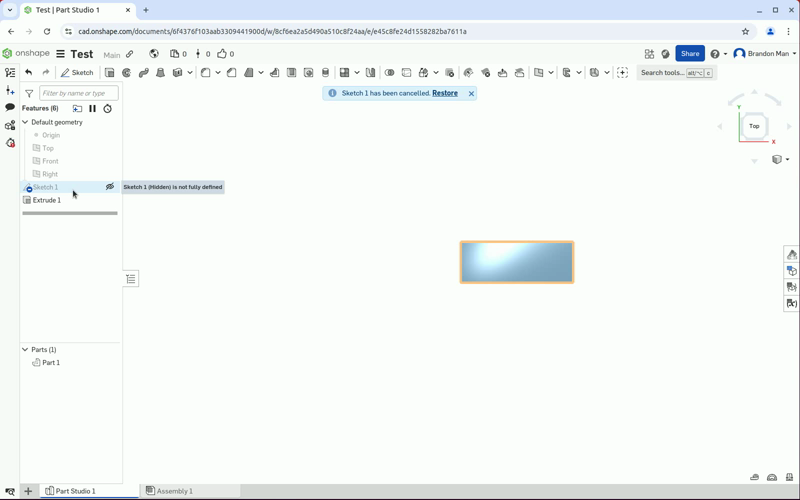
click(73, 189)
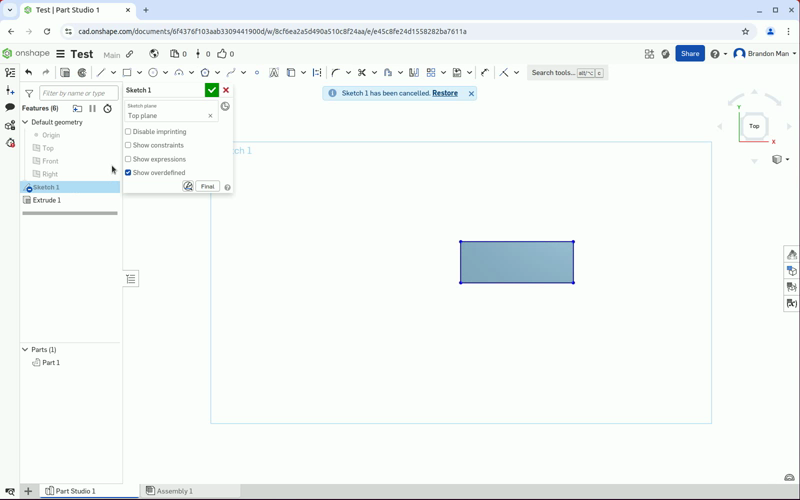
mouse_move(229, 92)
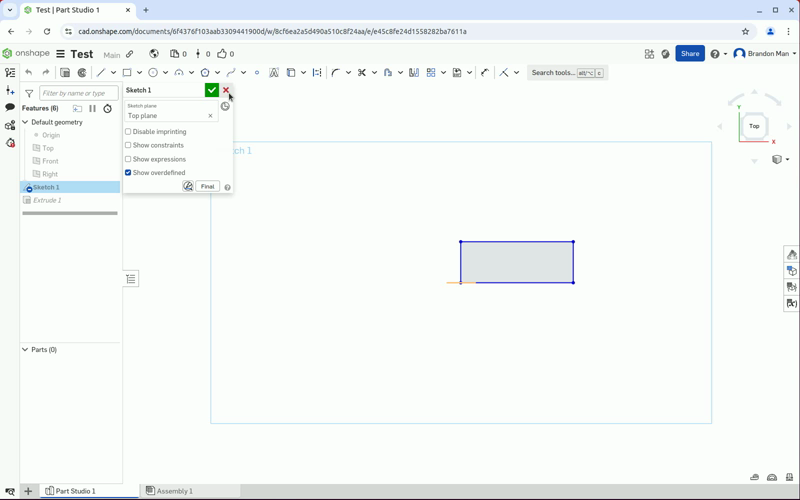
click(229, 92)
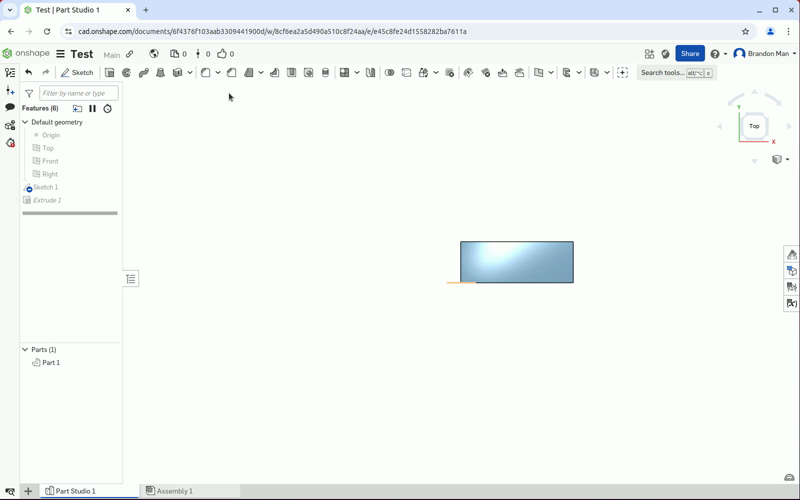
mouse_move(73, 352)
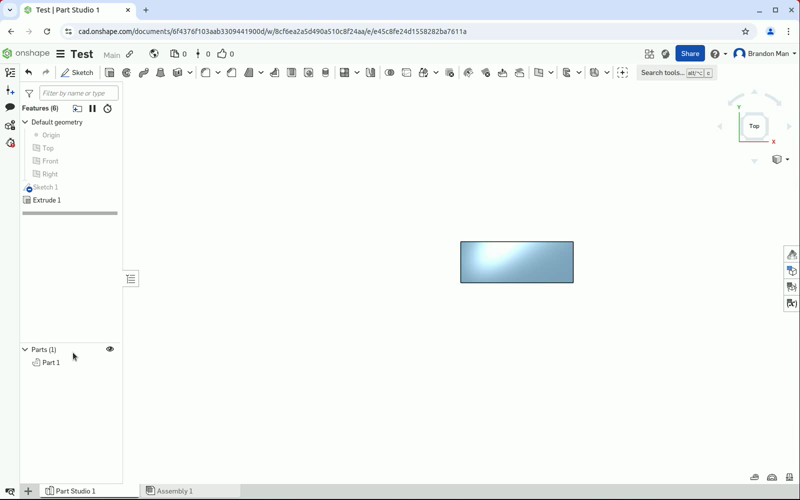
key(y)
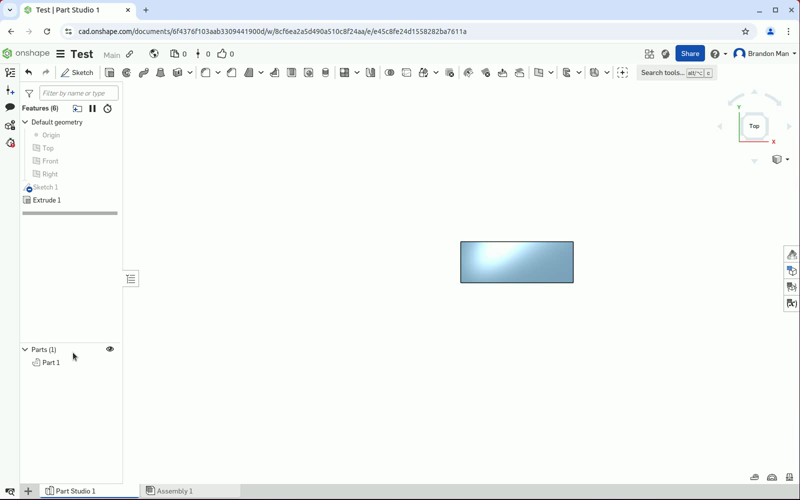
key(shift+p)
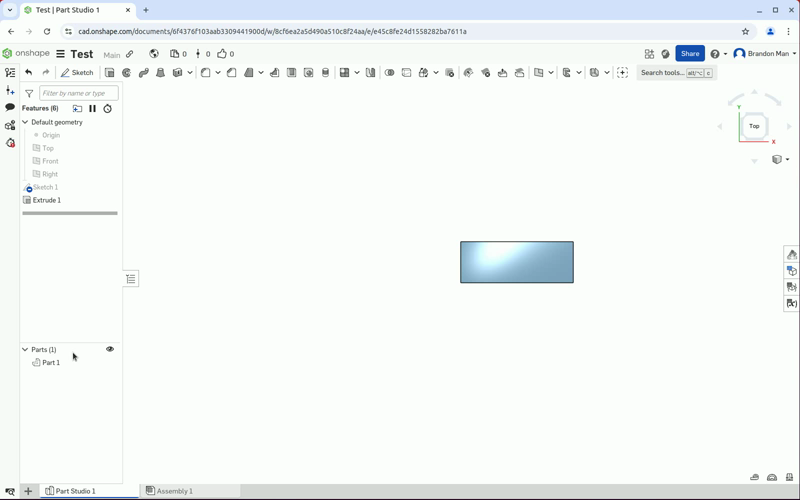
key(space)
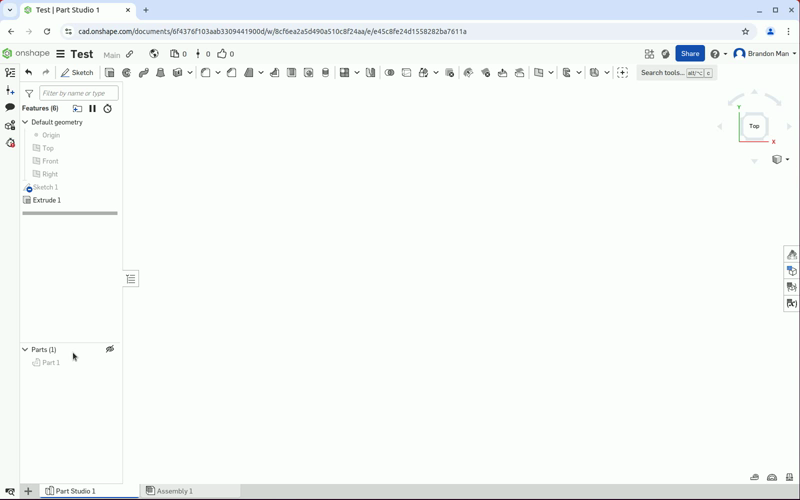
key_down(shift)
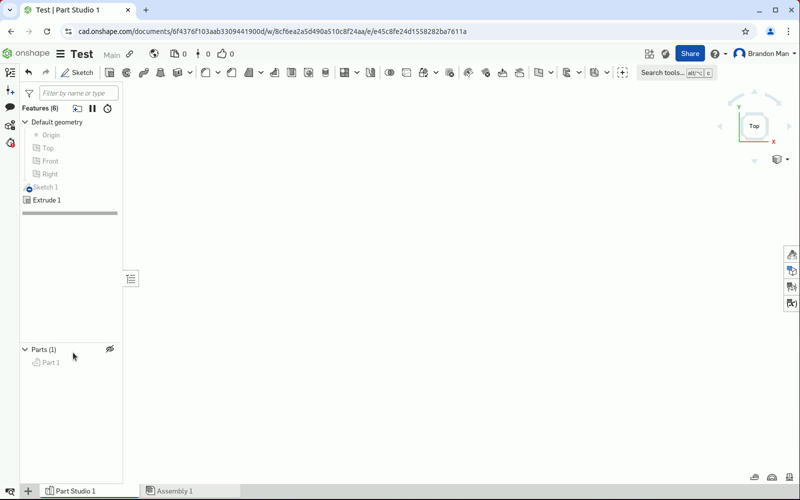
key(up)
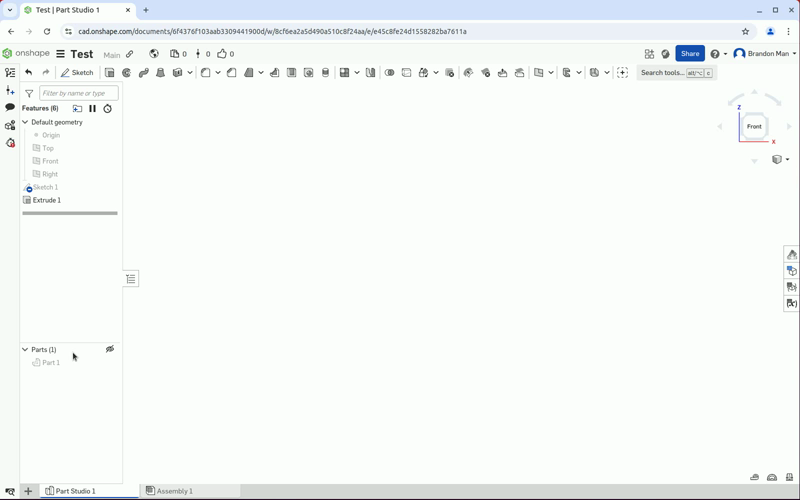
key_up(shift)
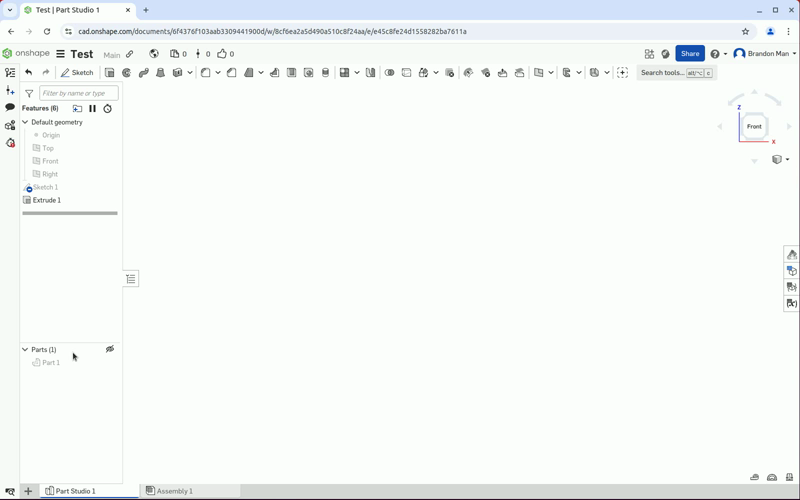
mouse_move(73, 352)
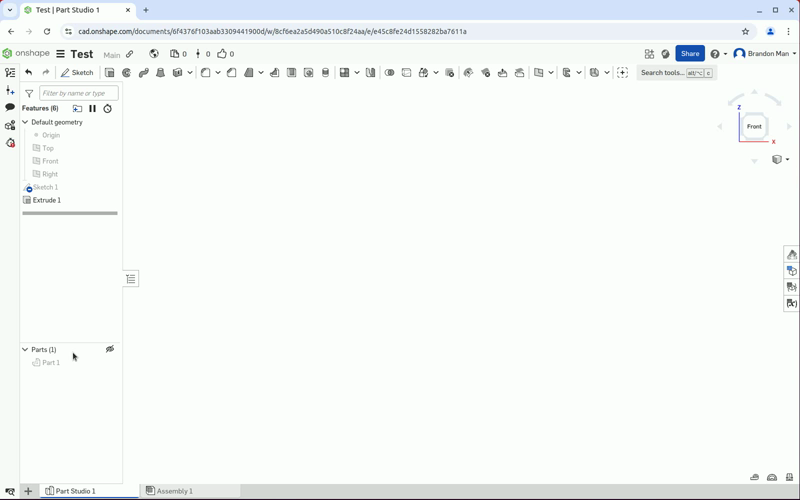
key(shift+y)
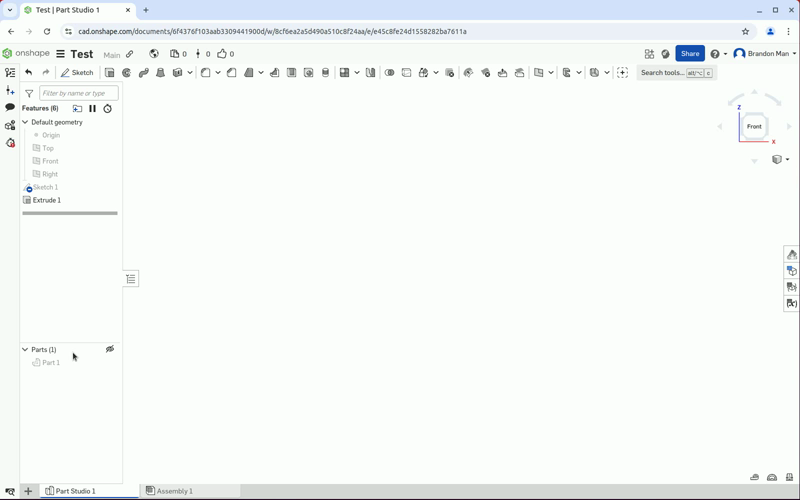
key(shift+s)
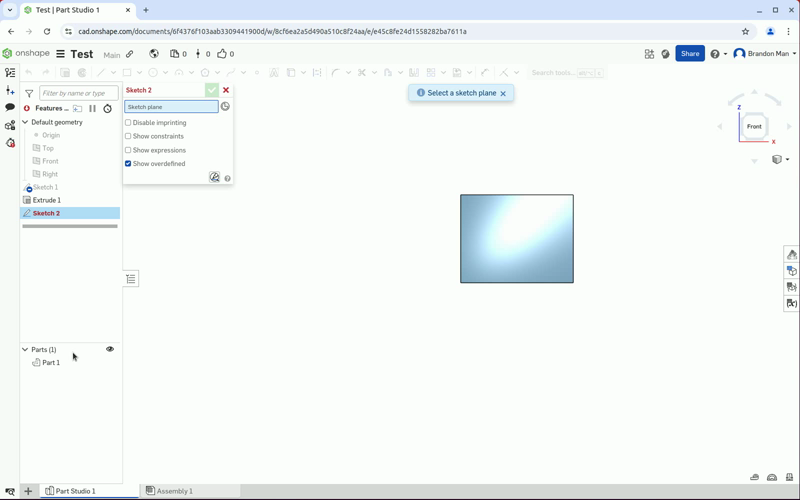
mouse_move(73, 163)
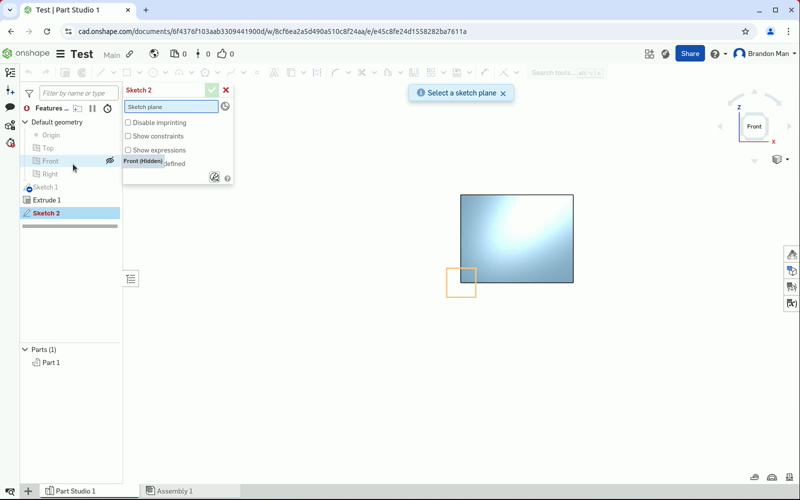
click(73, 163)
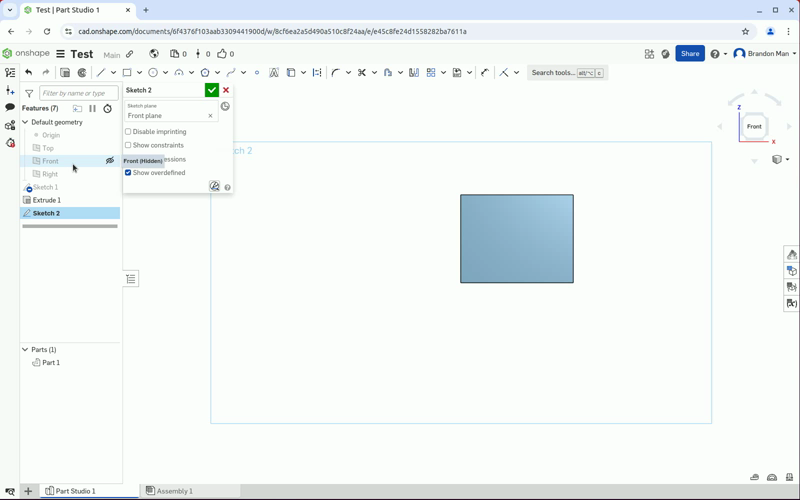
mouse_move(73, 352)
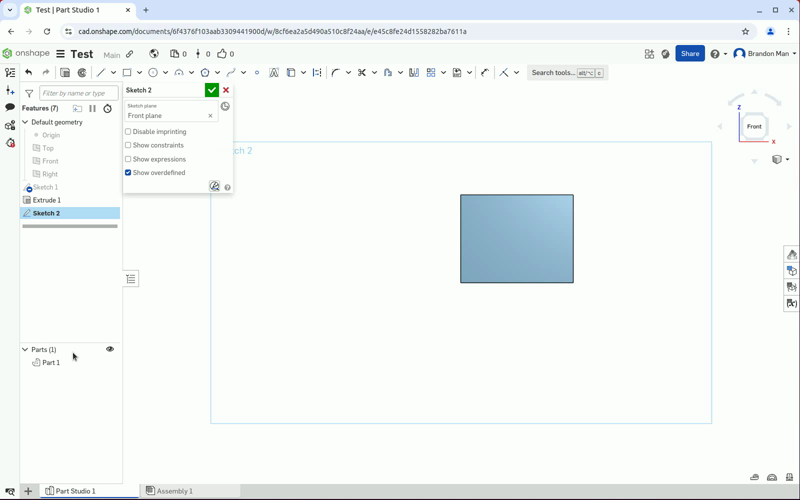
key(y)
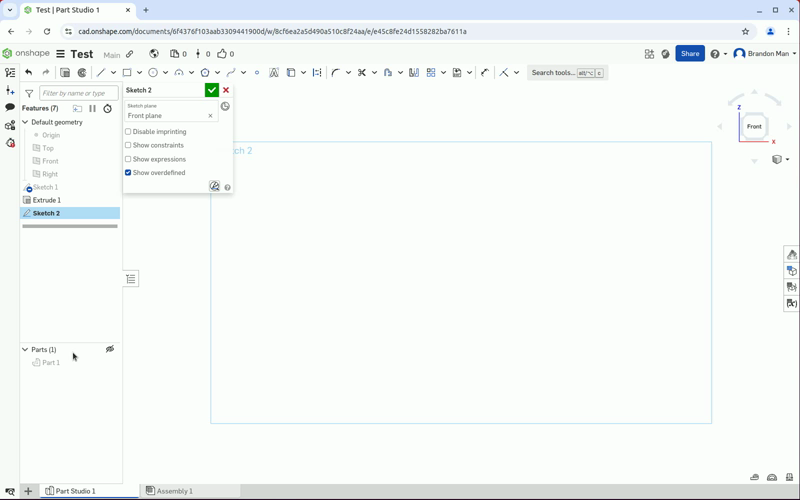
key(l)
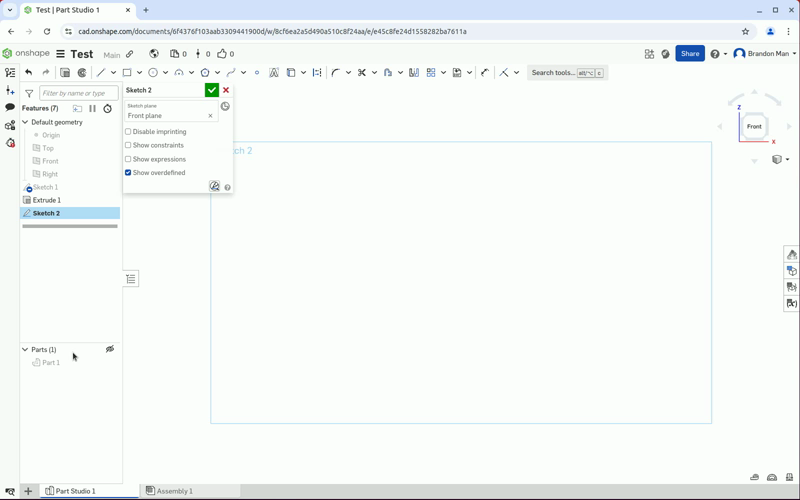
key_down(shift)
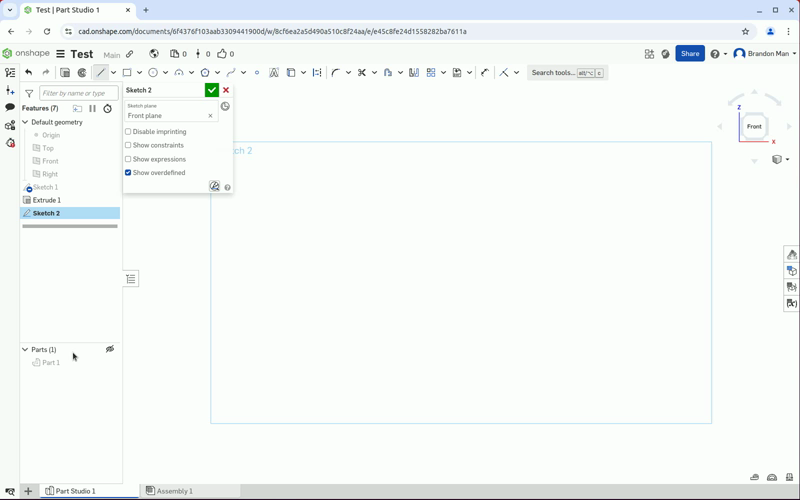
mouse_move(463, 280)
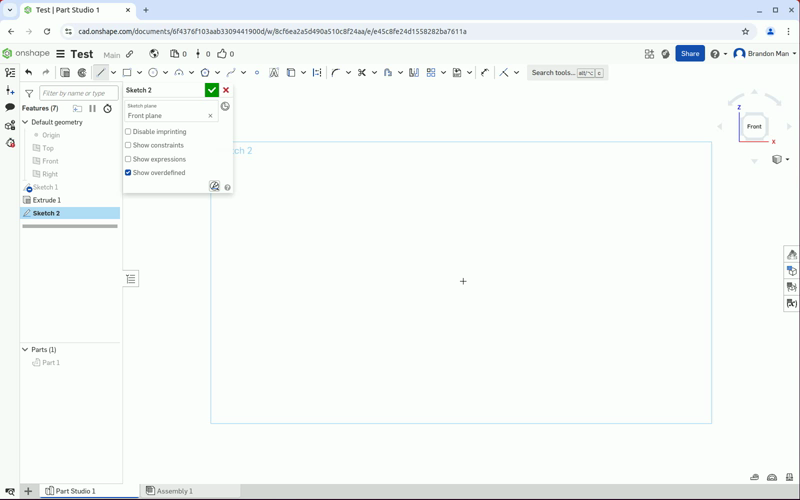
click(463, 280)
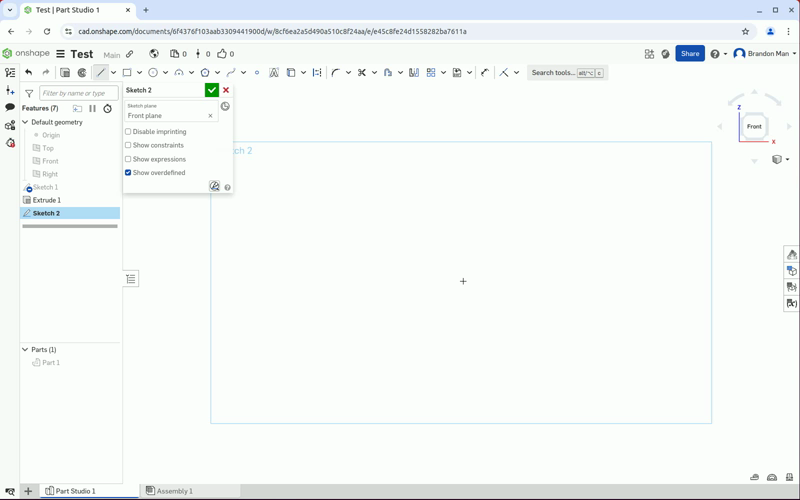
key_up(shift)
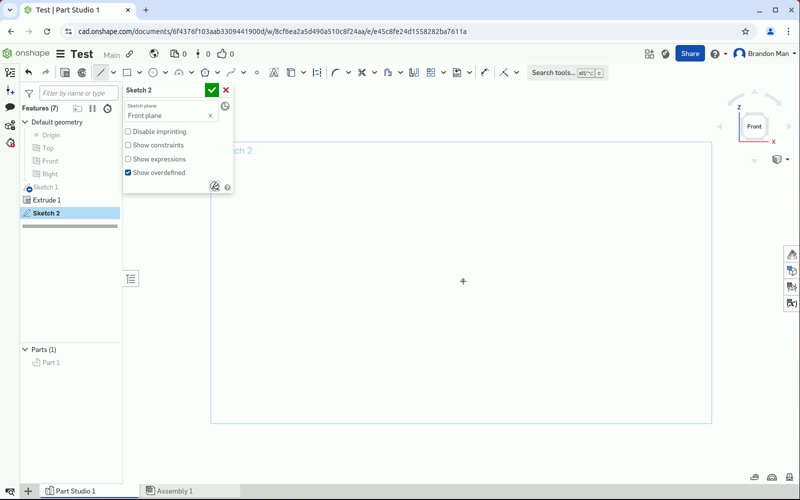
key_down(shift)
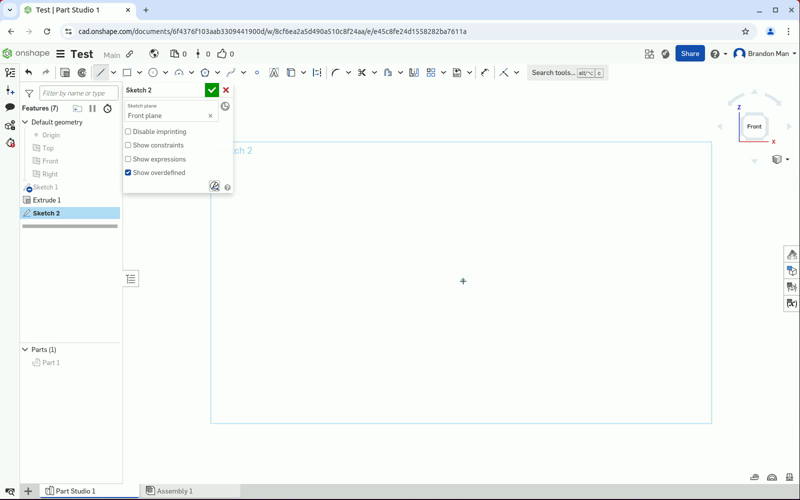
mouse_move(572, 280)
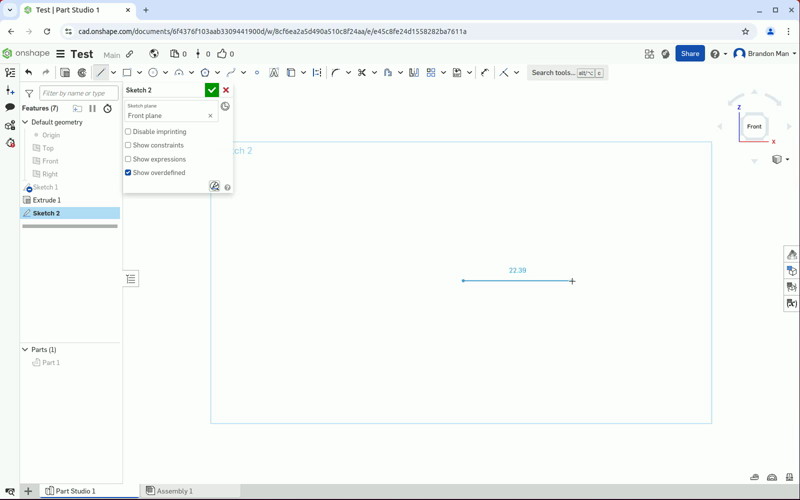
click(572, 280)
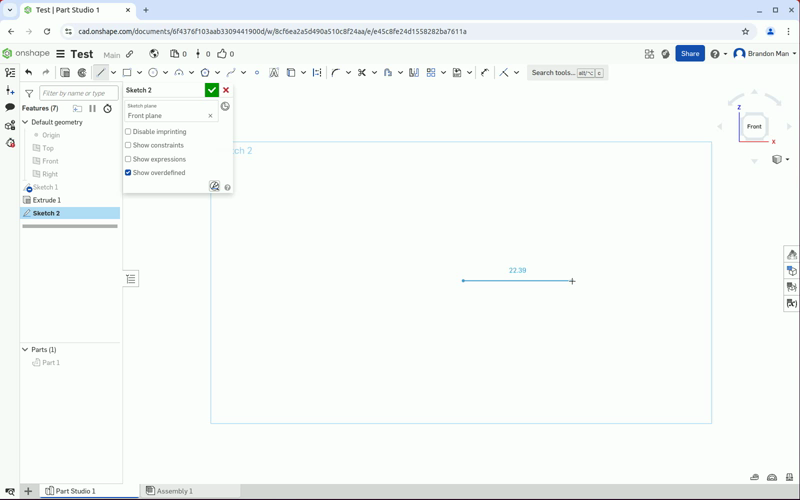
key_up(shift)
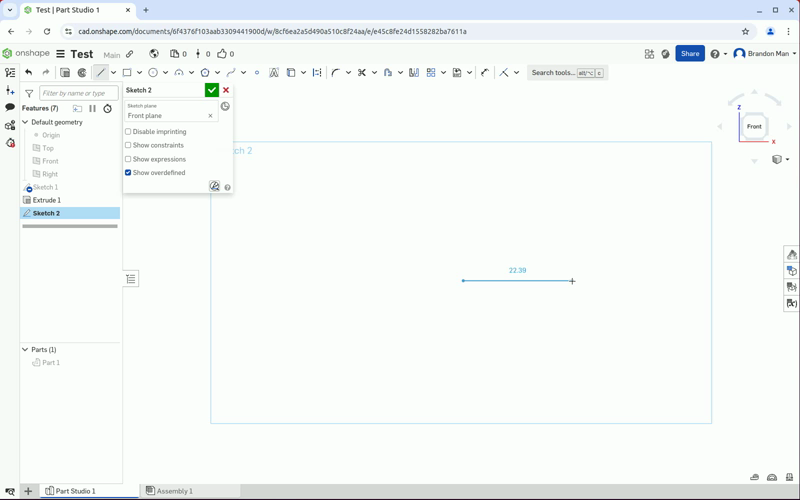
key_down(shift)
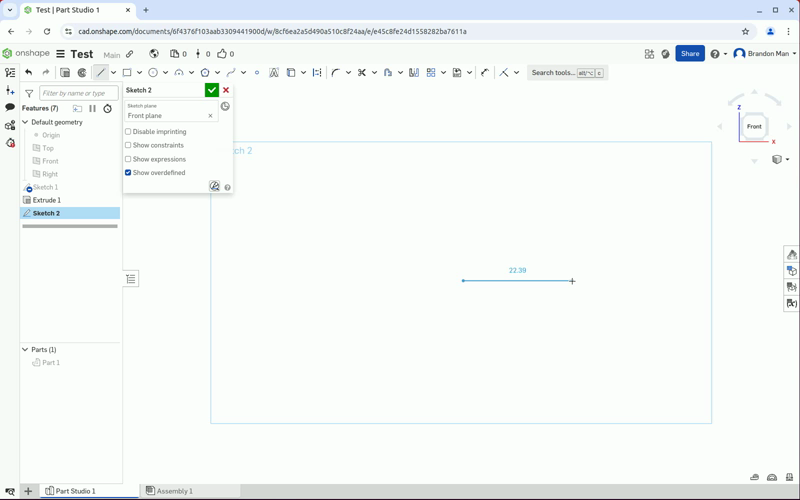
mouse_move(572, 196)
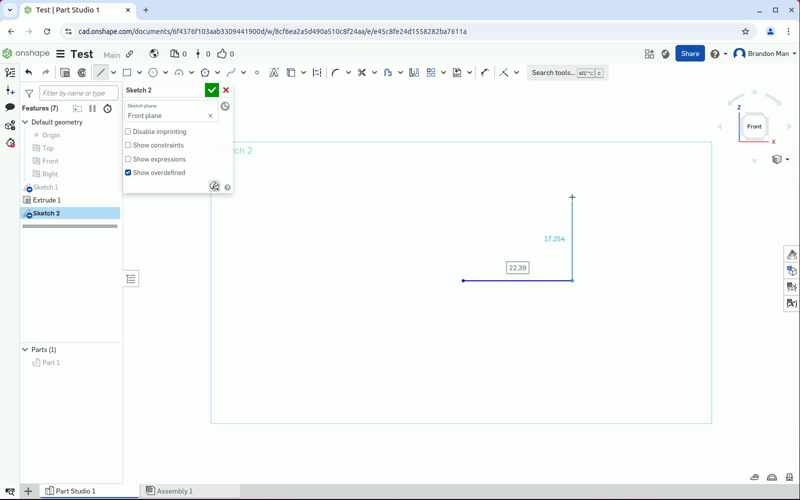
click(572, 196)
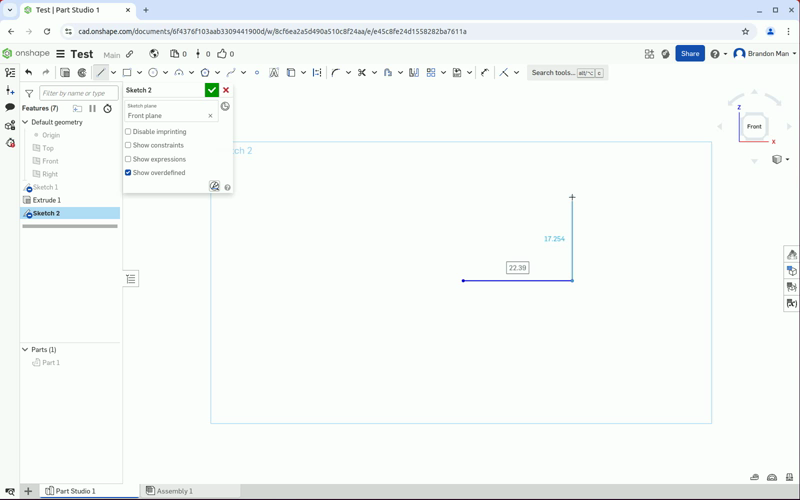
key_up(shift)
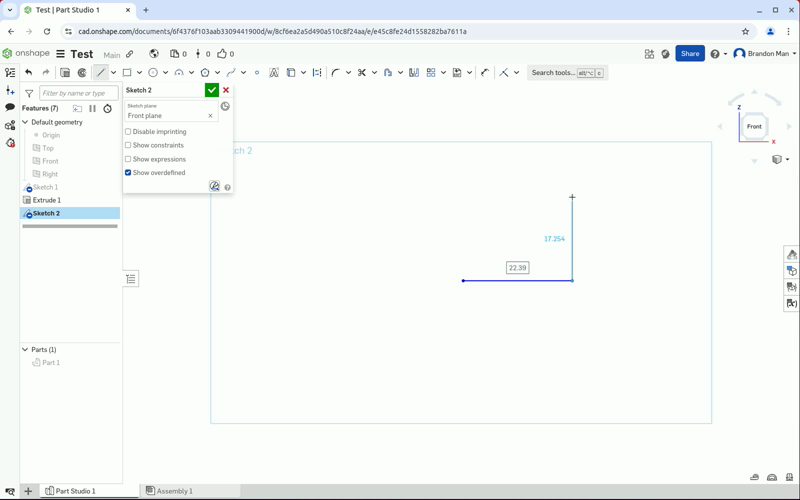
key_down(shift)
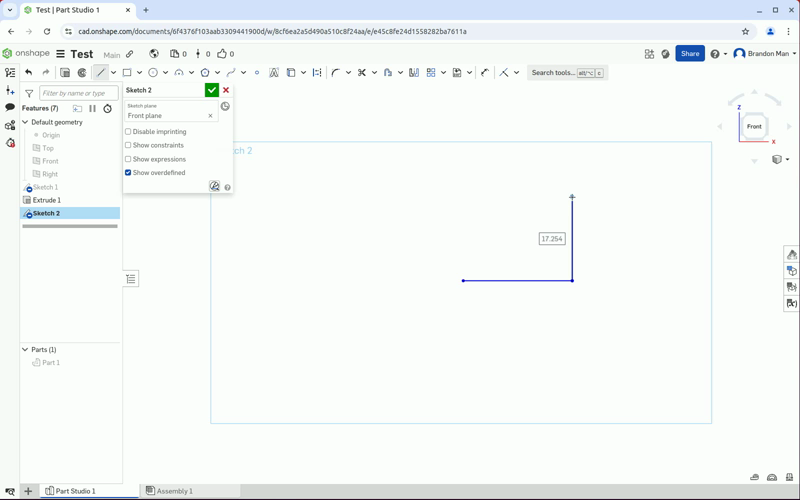
mouse_move(463, 196)
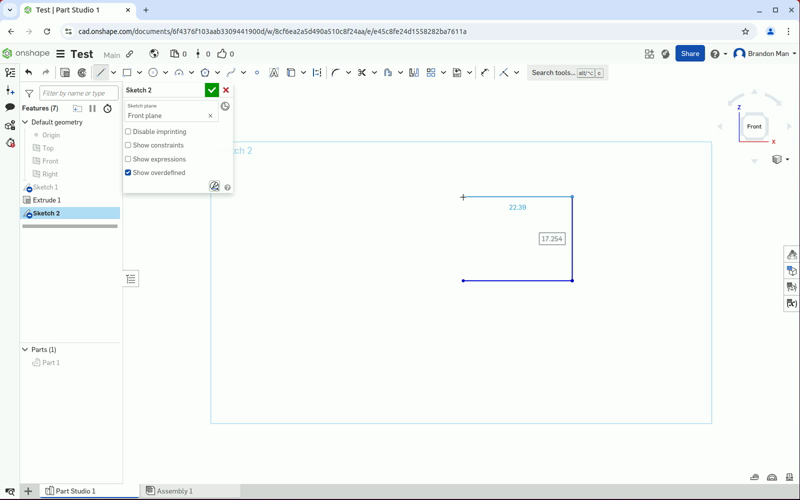
click(463, 196)
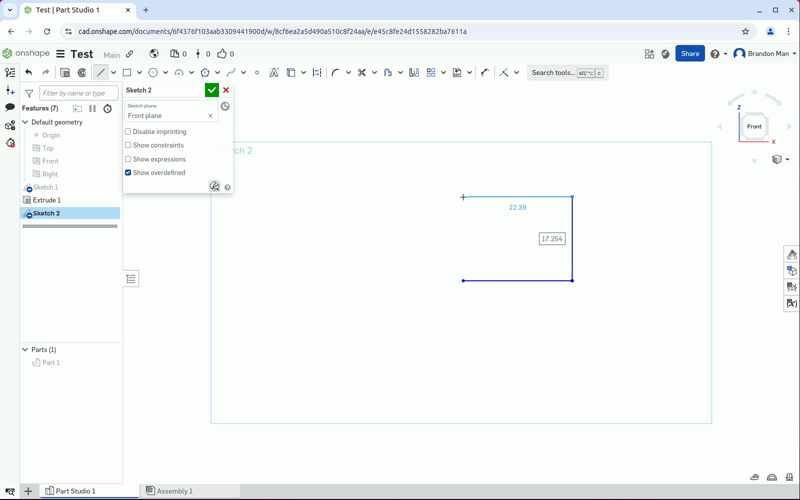
key_up(shift)
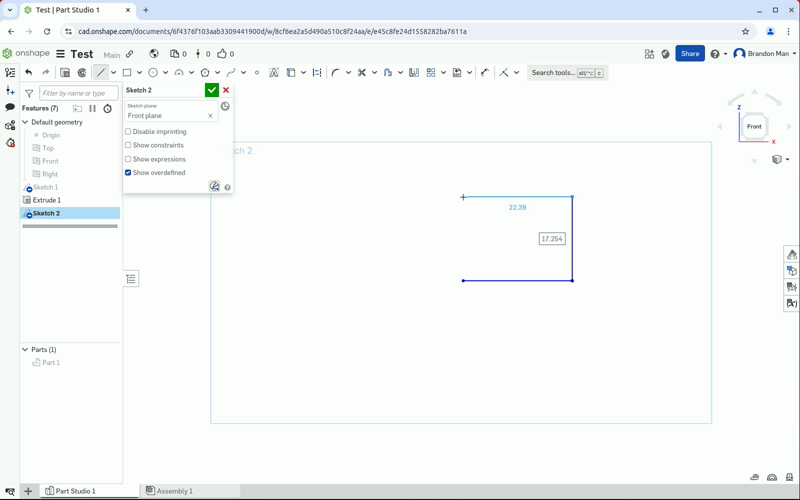
key_down(shift)
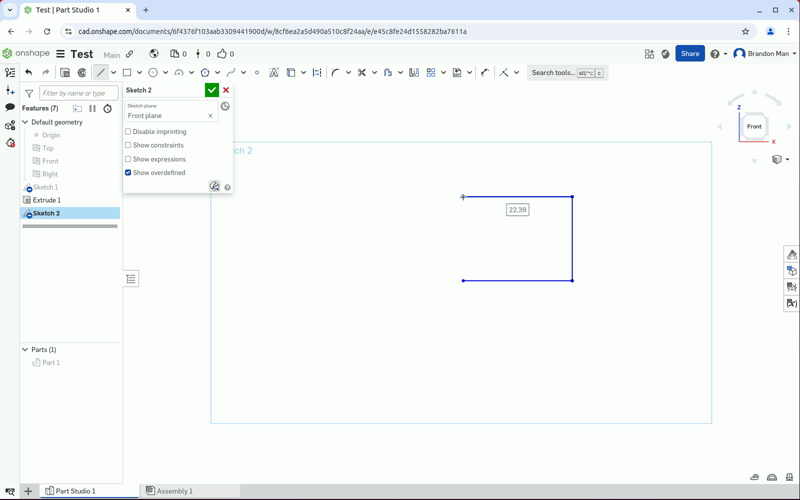
mouse_move(463, 280)
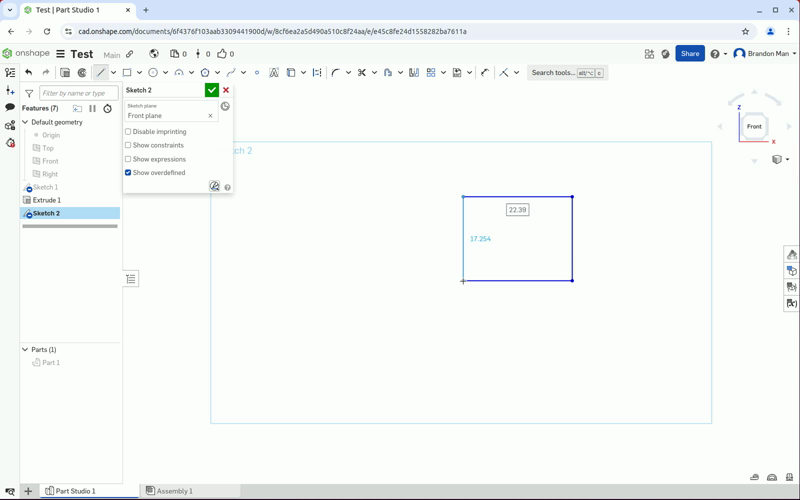
key_up(shift)
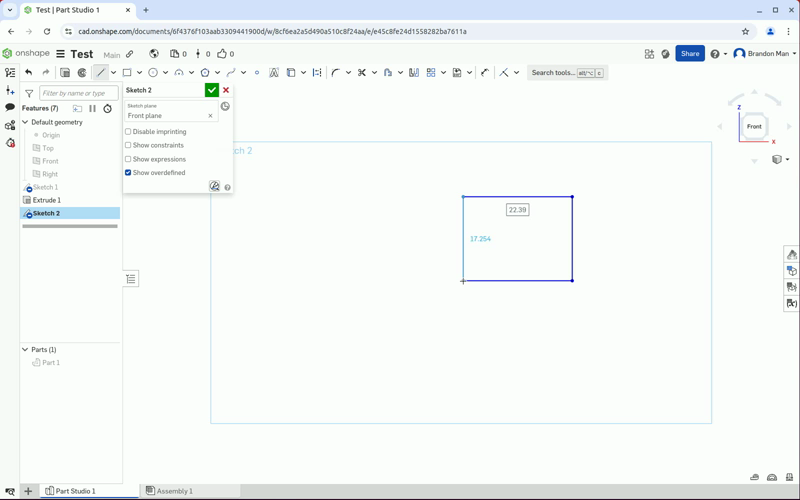
click(463, 280)
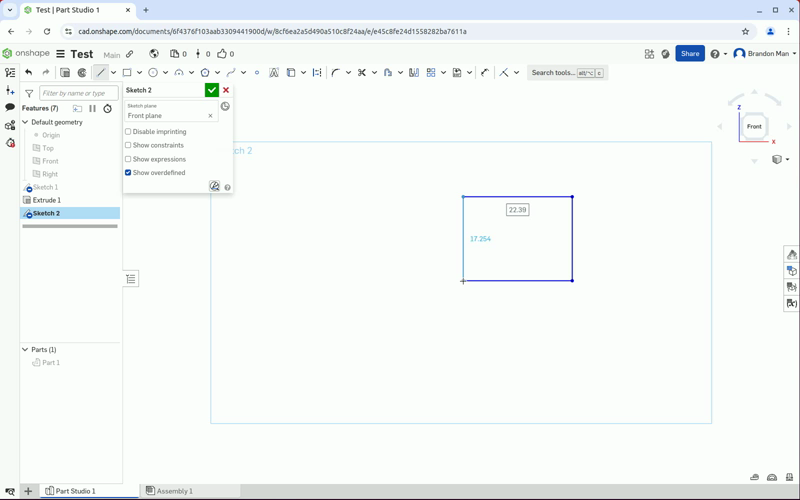
key(esc)
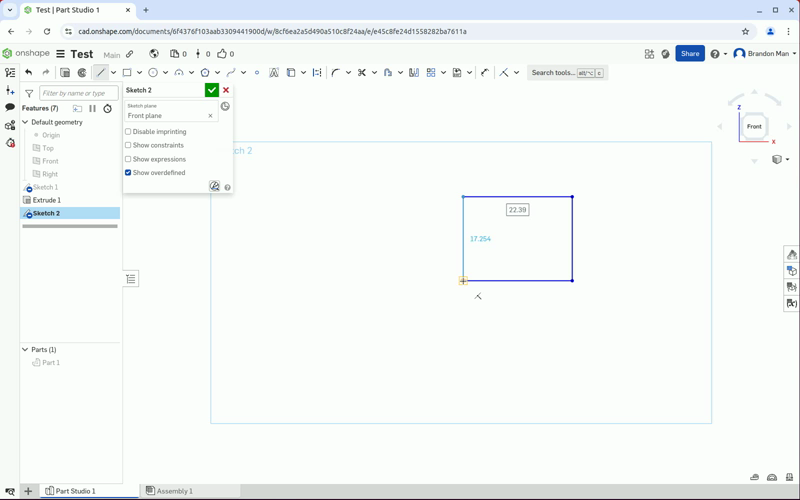
mouse_move(511, 259)
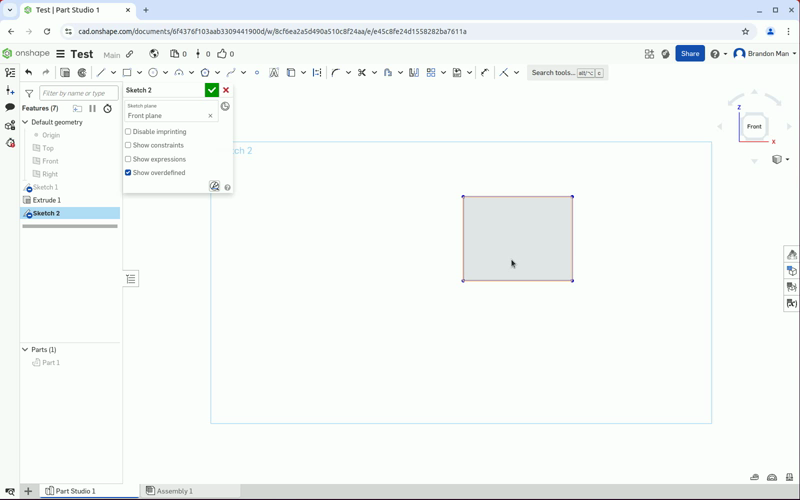
click(511, 259)
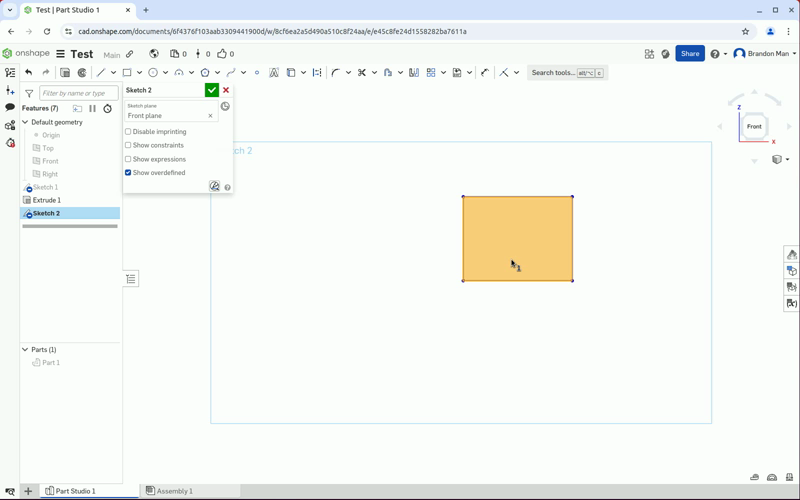
mouse_move(73, 352)
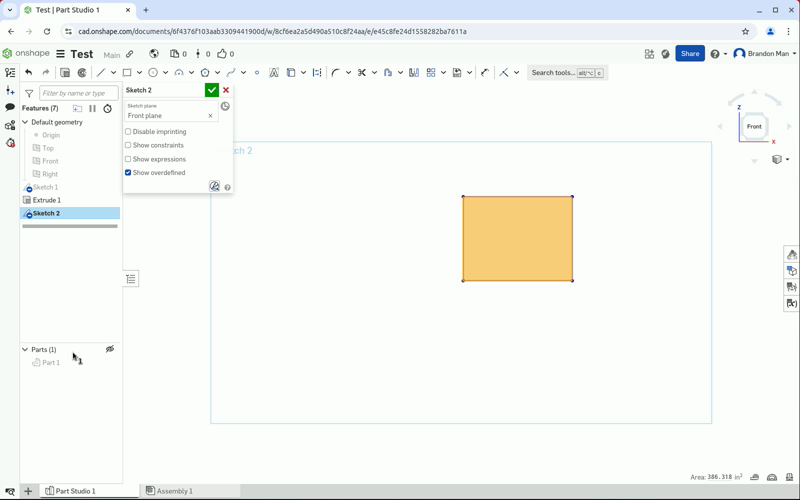
key(shift+y)
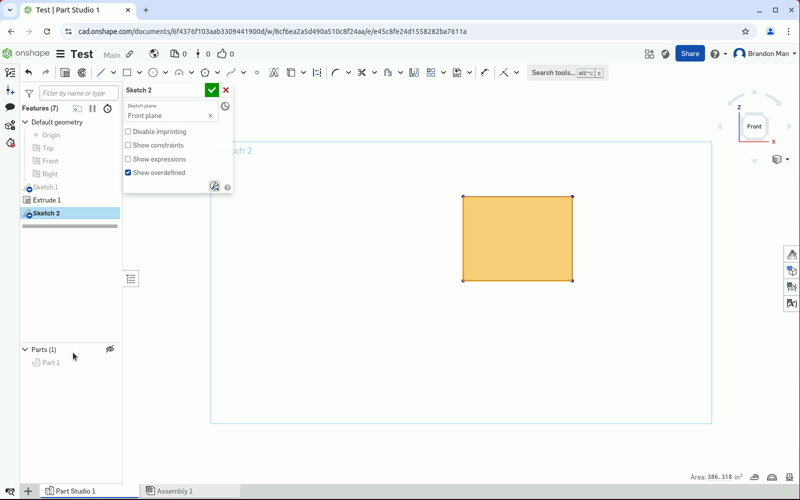
key(shift+e)
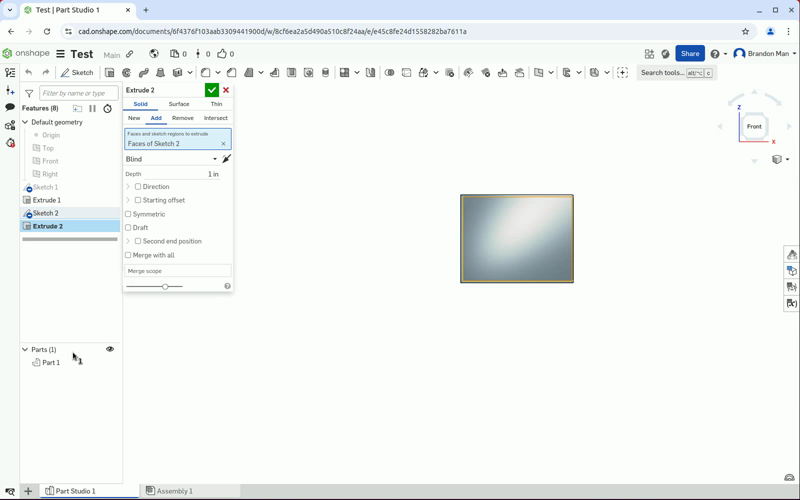
mouse_move(143, 106)
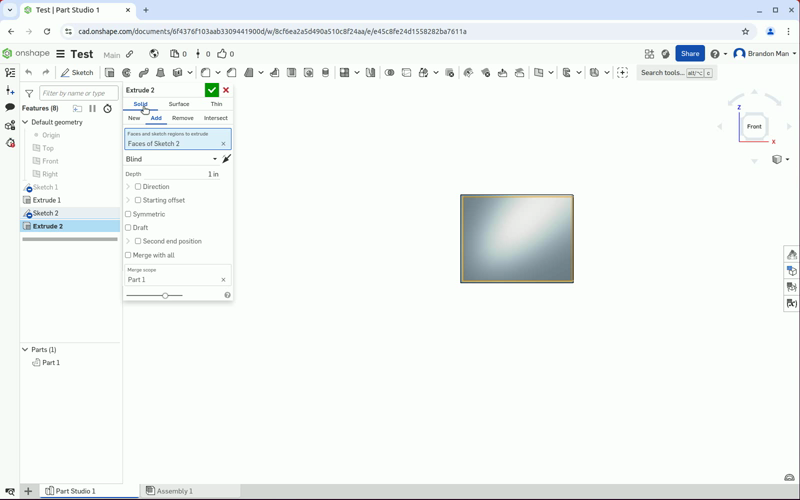
click(143, 106)
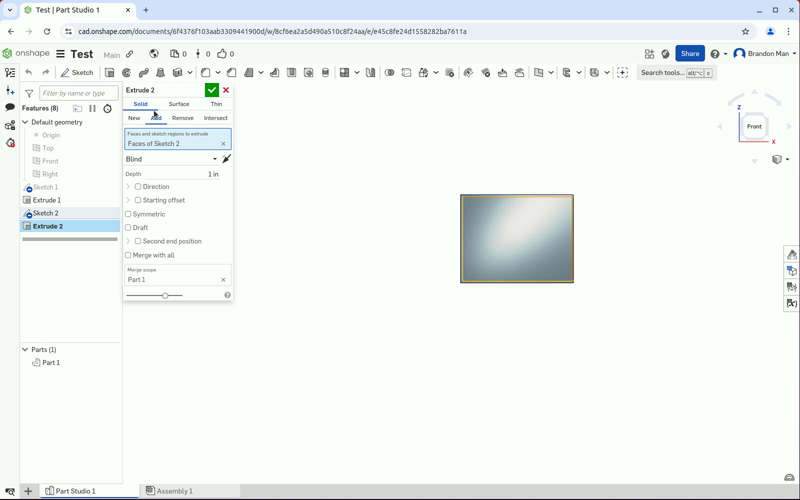
mouse_move(186, 120)
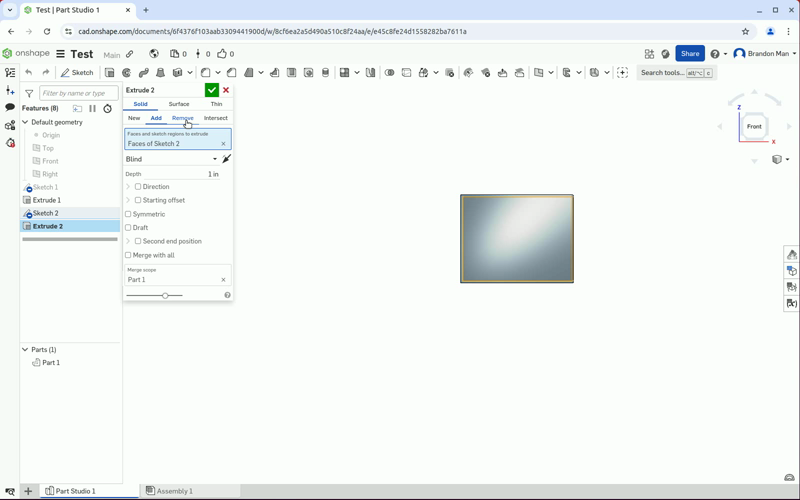
click(186, 120)
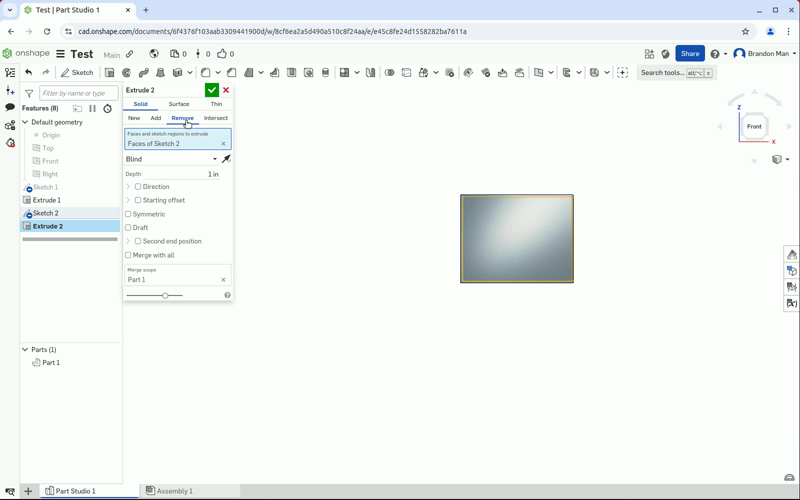
key(tab, 4)
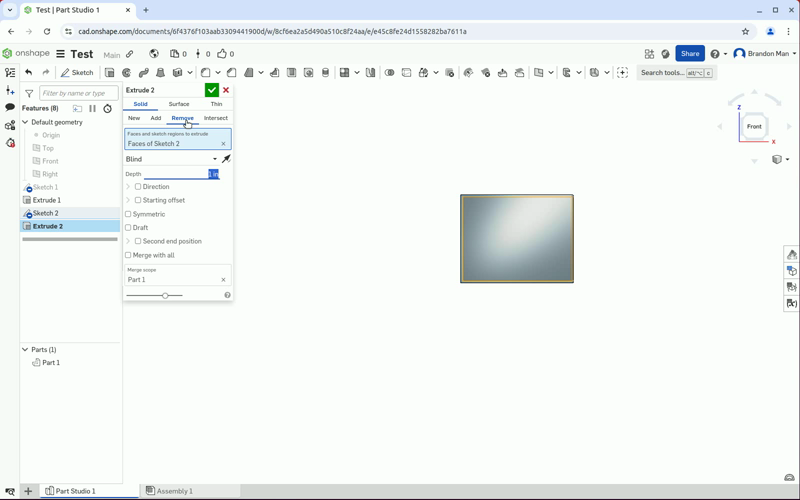
text(0.722)
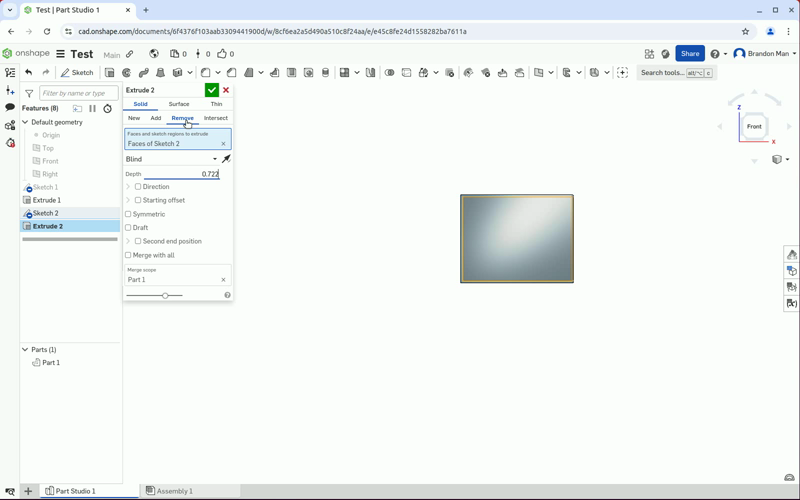
key(tab, 6)
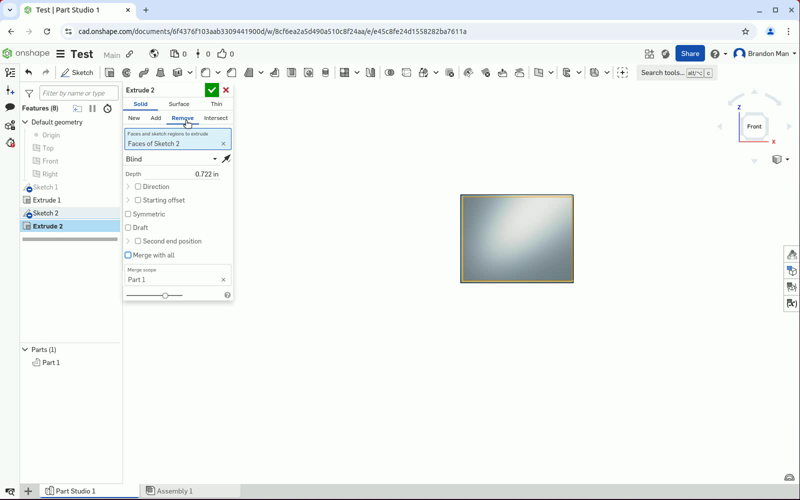
key(space)
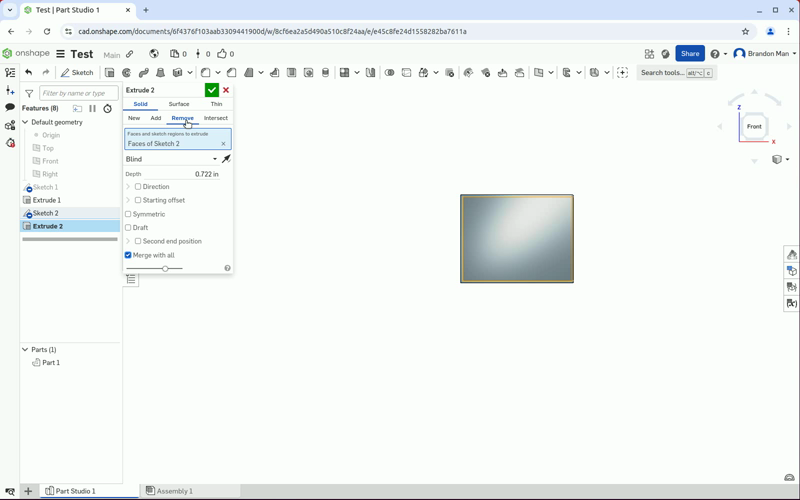
key(enter)
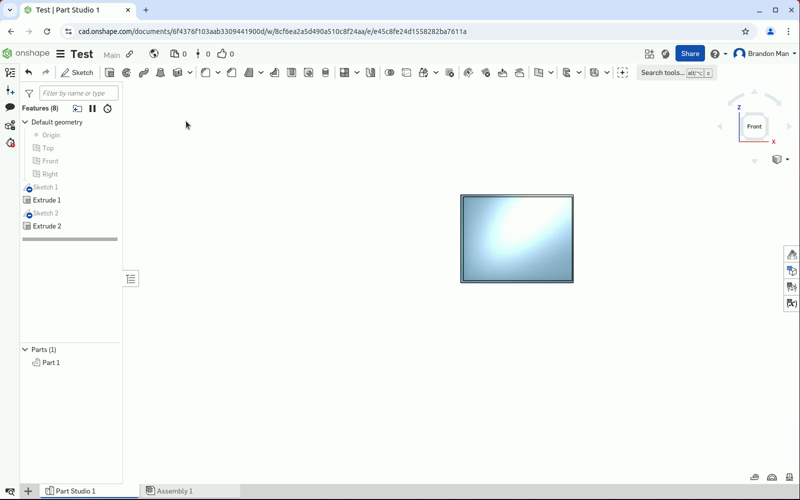
key(shift+h)
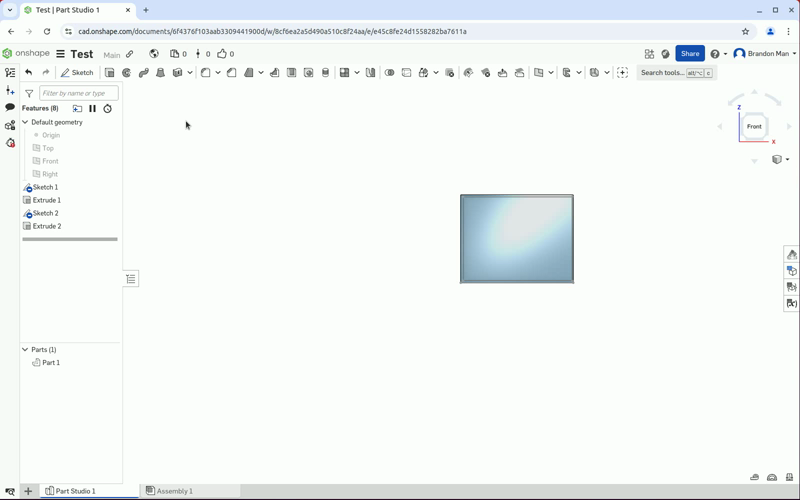
key(shift+h)
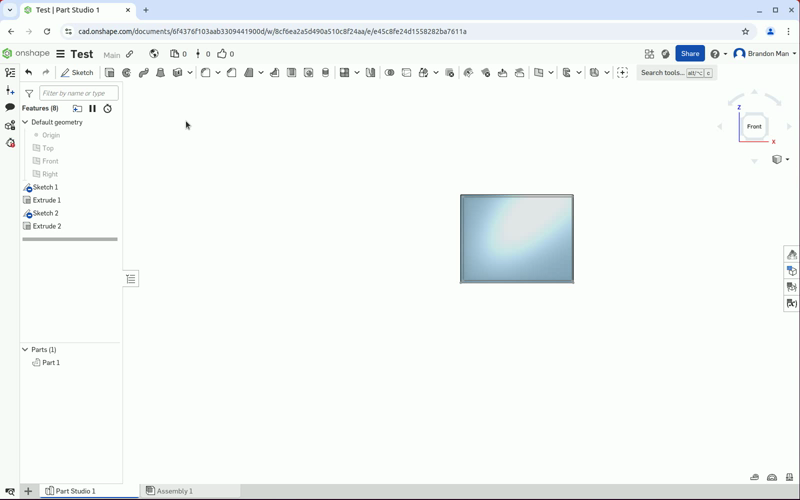
key(shift+7)
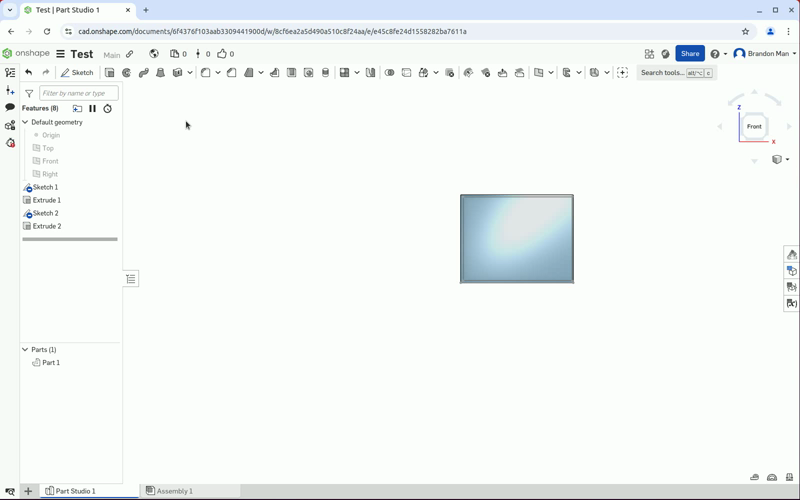
key(left, 2)
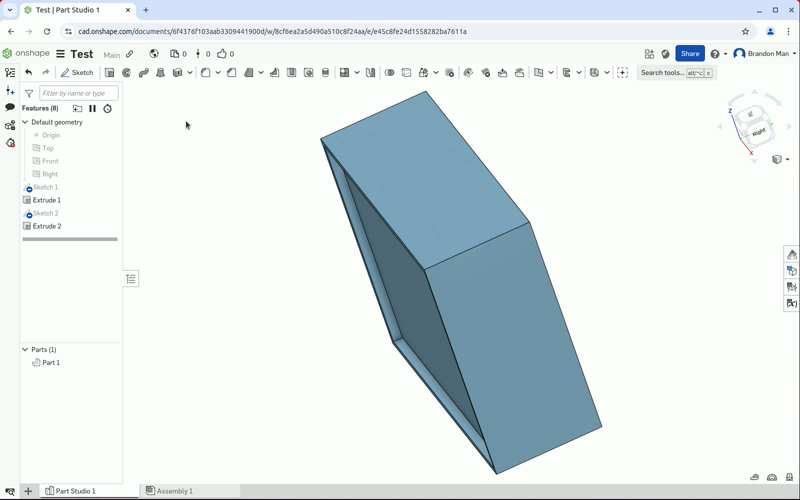
key(down, 2)
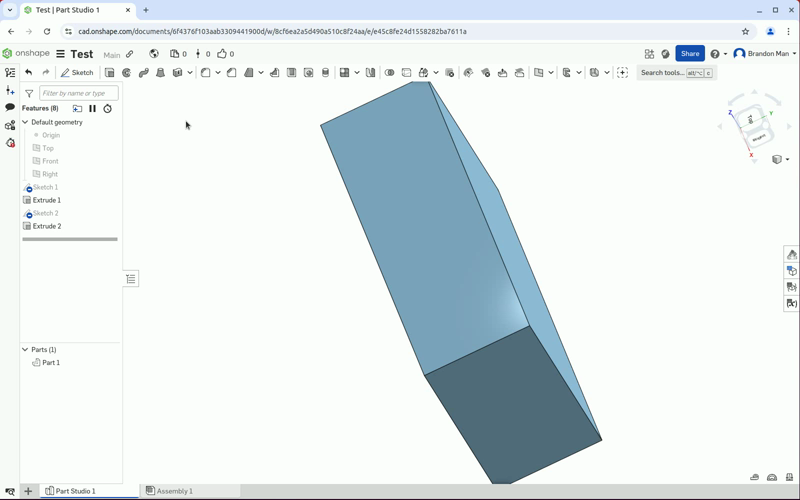
key(up, 2)
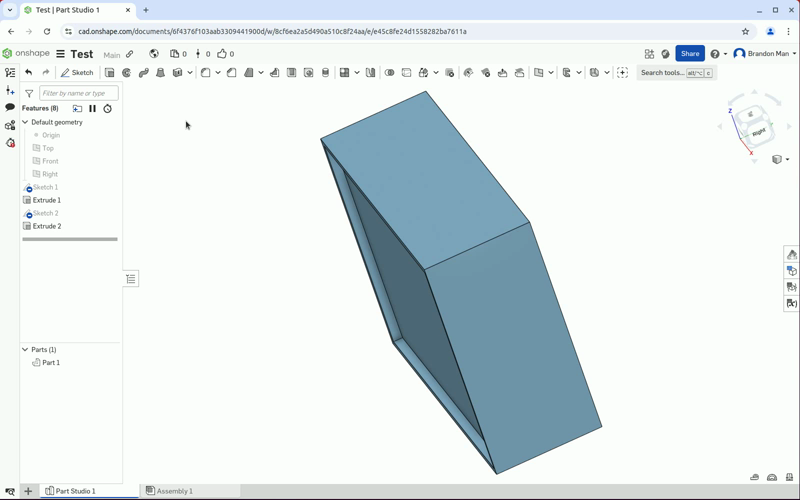
key(right, 2)
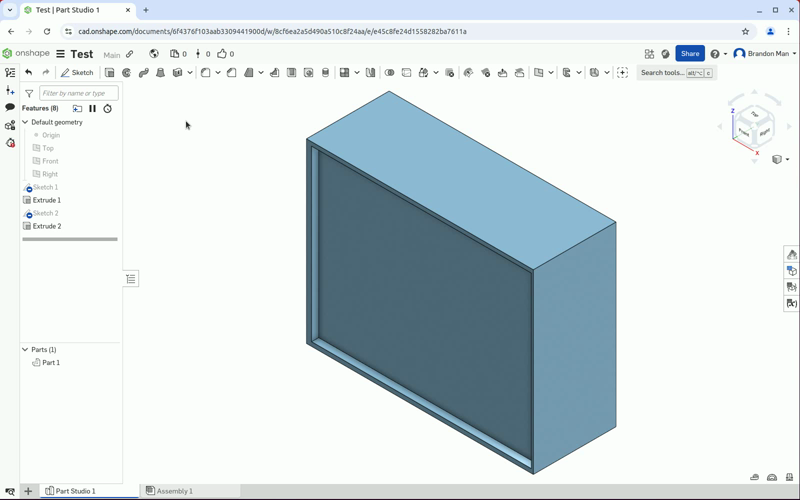
mouse_move(73, 189)
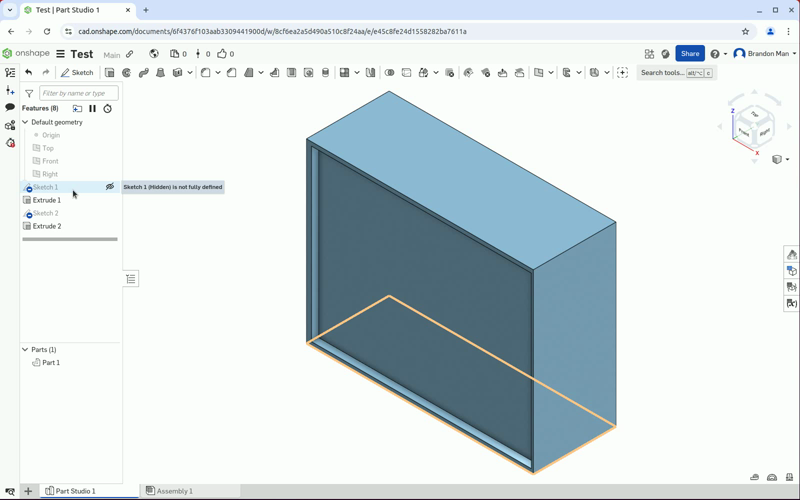
click(73, 189)